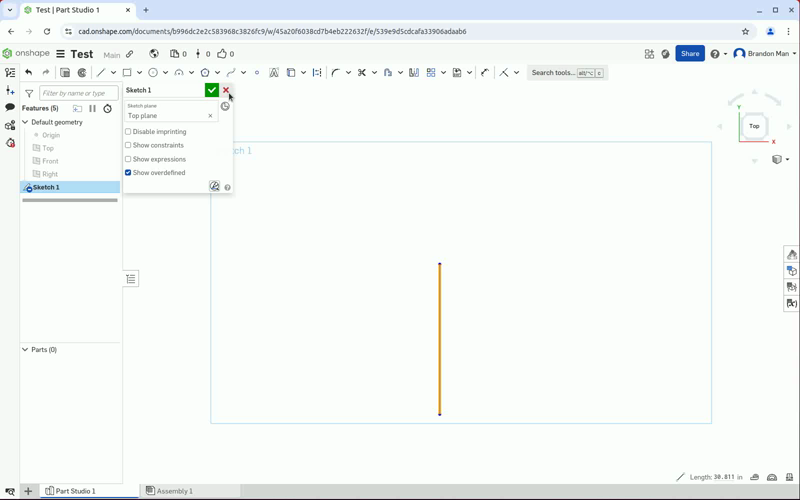
key(shift+h)
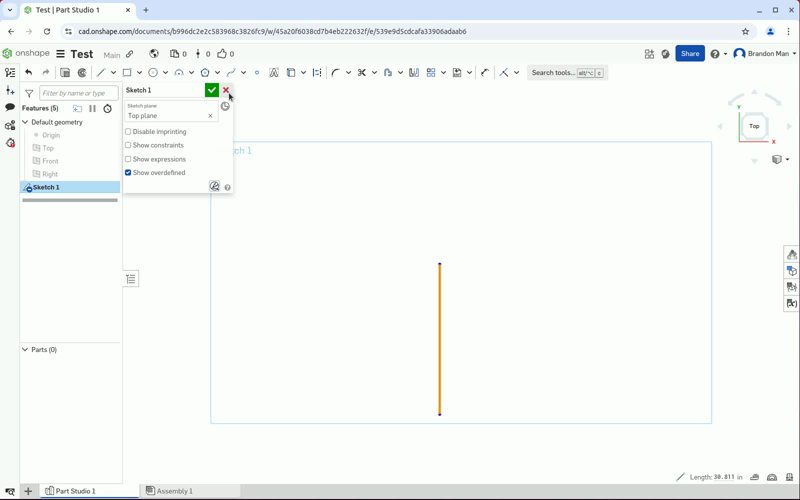
key(shift+s)
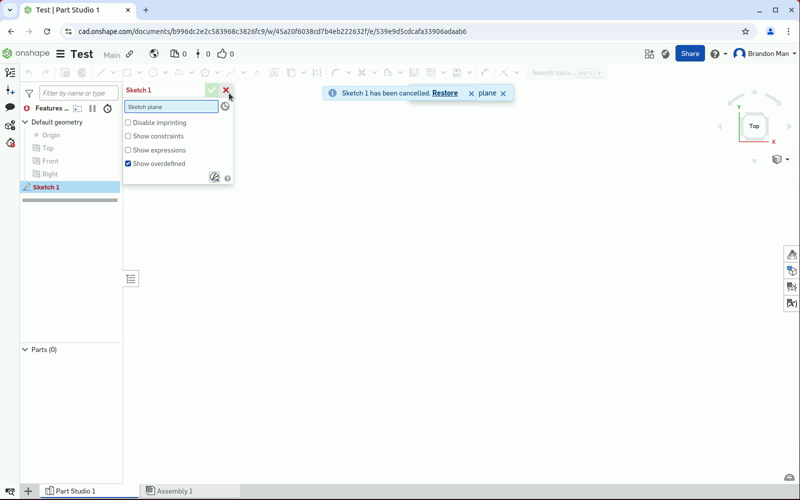
mouse_move(73, 150)
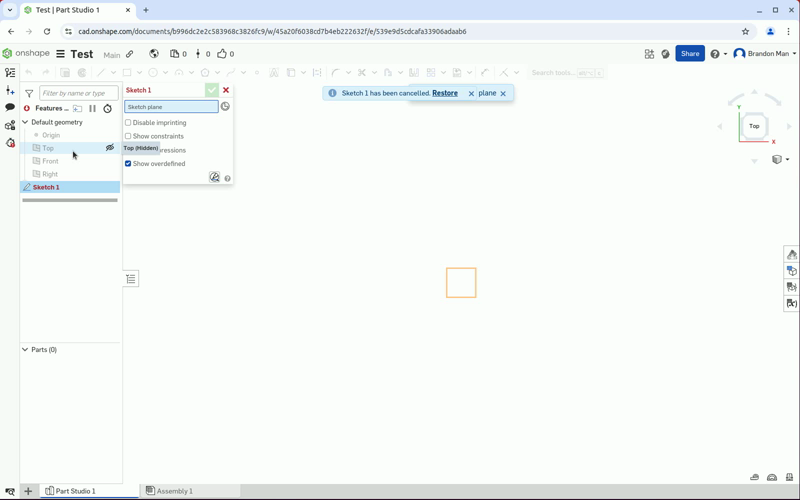
click(73, 150)
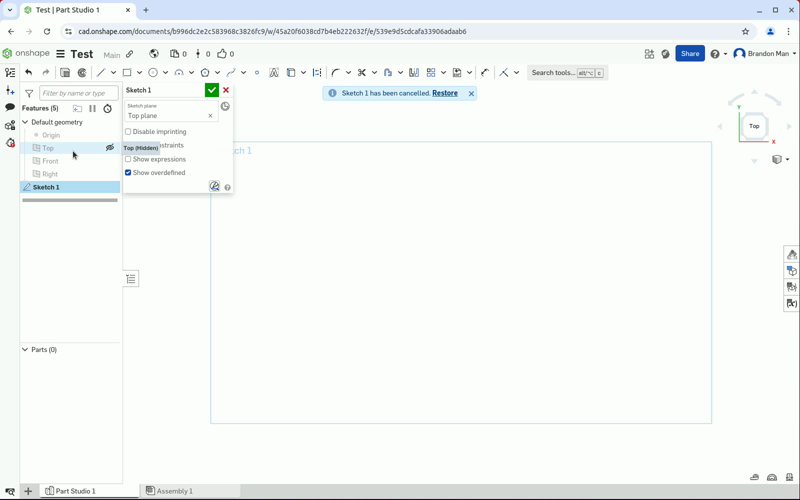
mouse_move(73, 352)
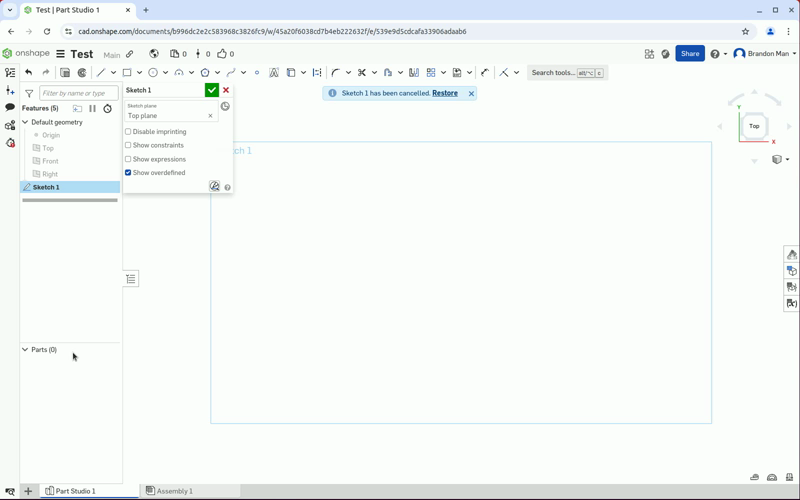
key(y)
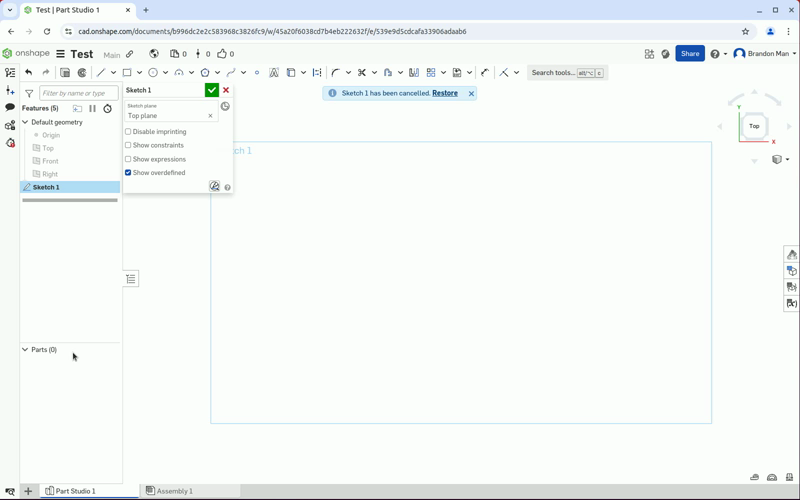
key(c)
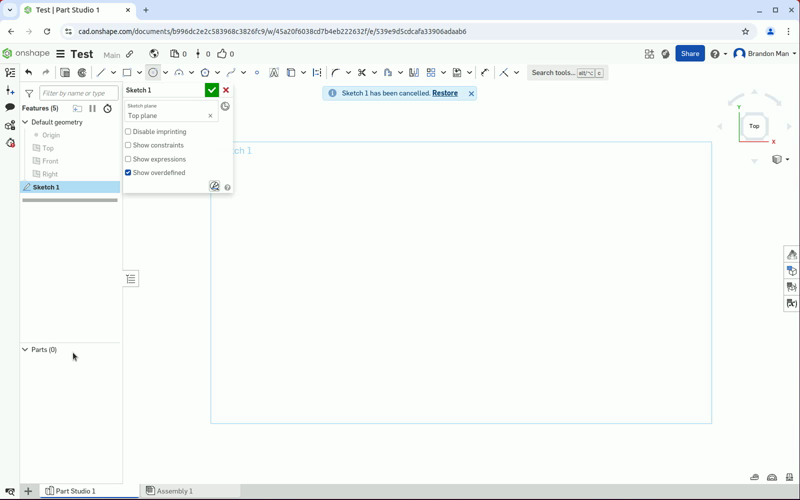
key_down(shift)
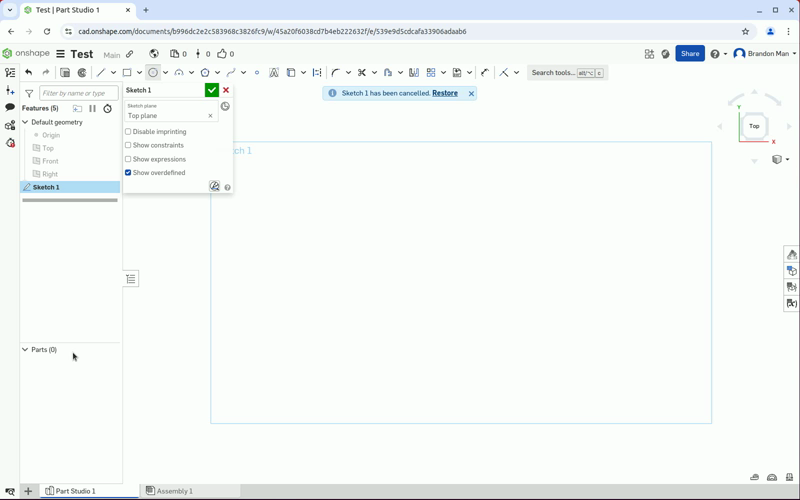
mouse_move(460, 282)
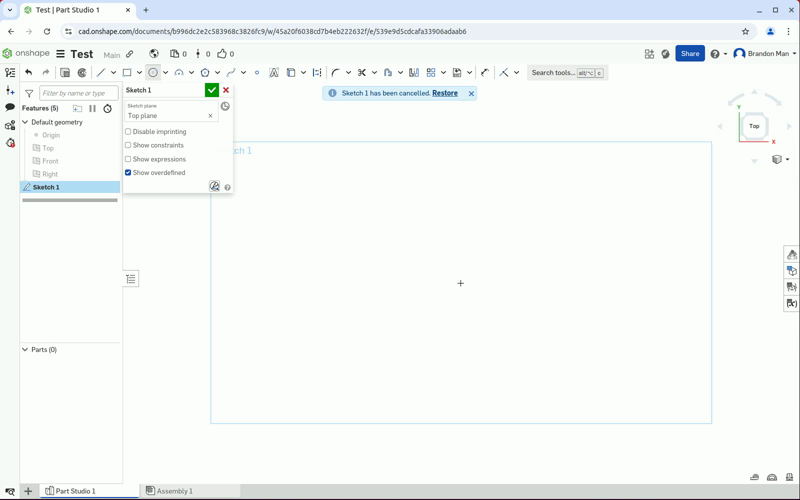
click(460, 282)
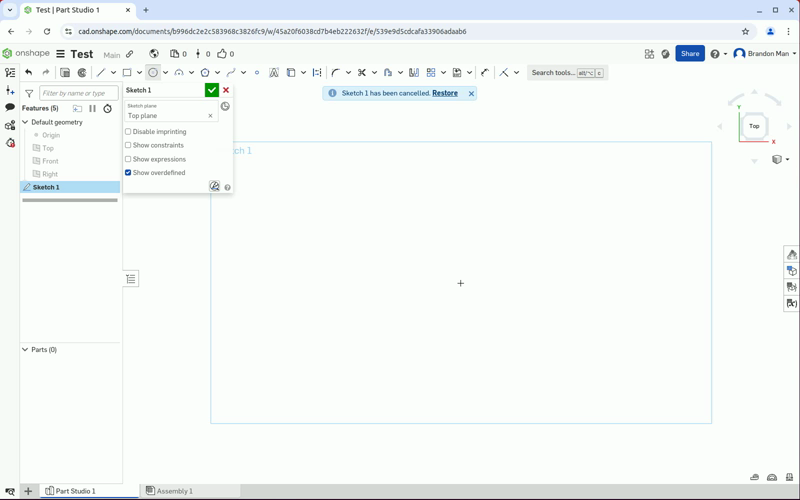
key_up(shift)
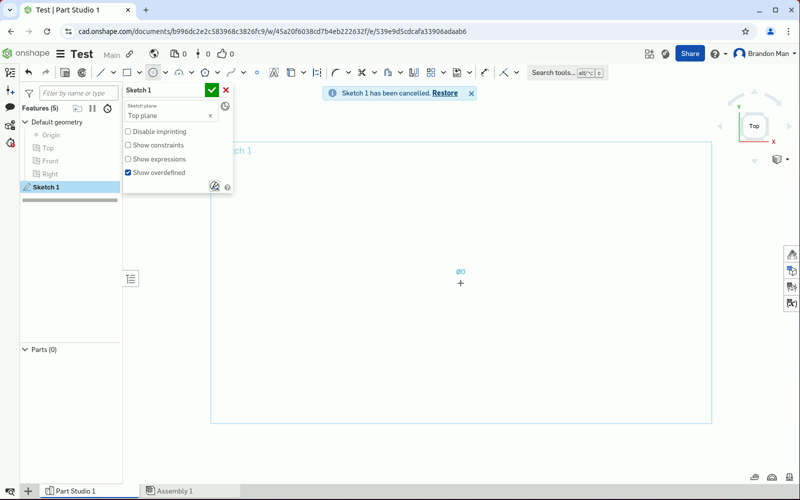
mouse_move(472, 282)
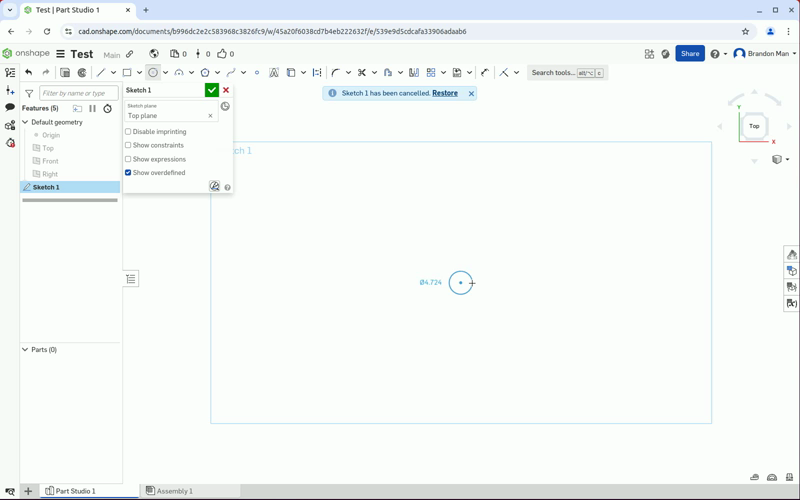
click(472, 282)
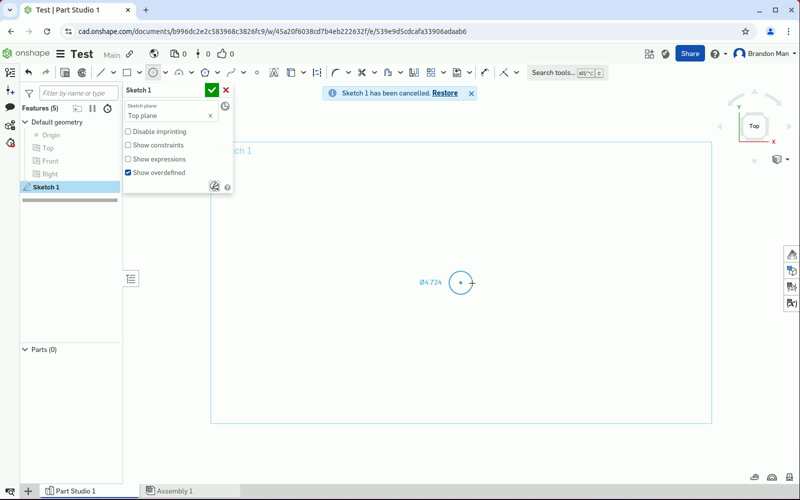
key(esc)
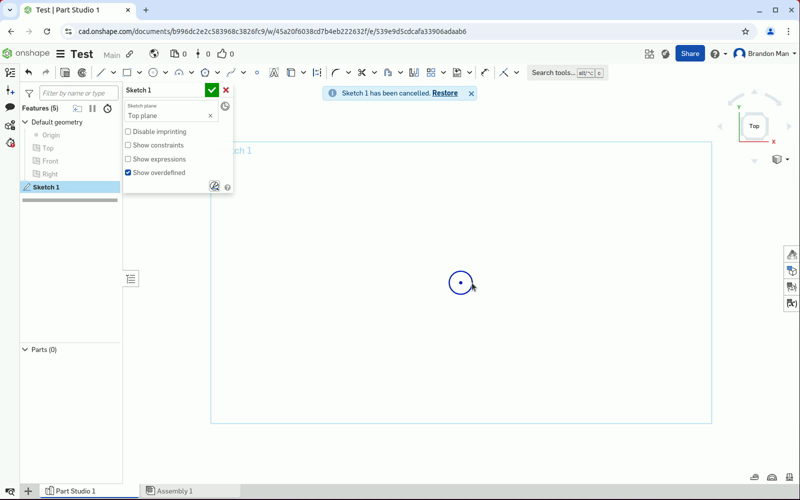
mouse_move(456, 279)
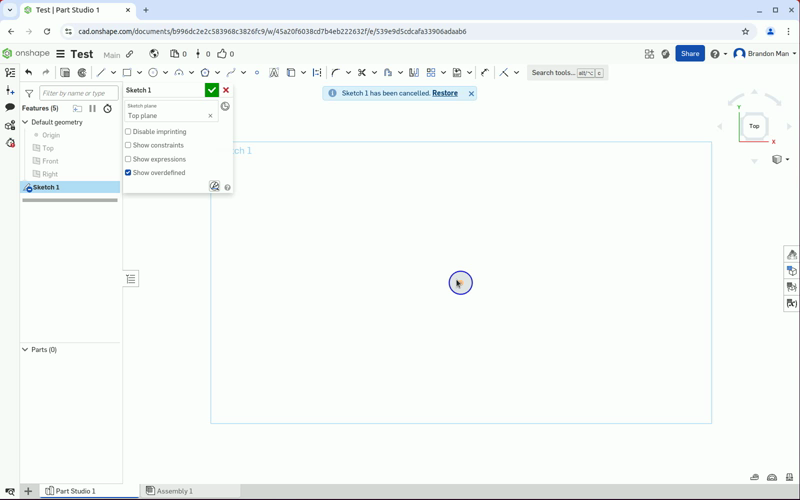
scroll(6)
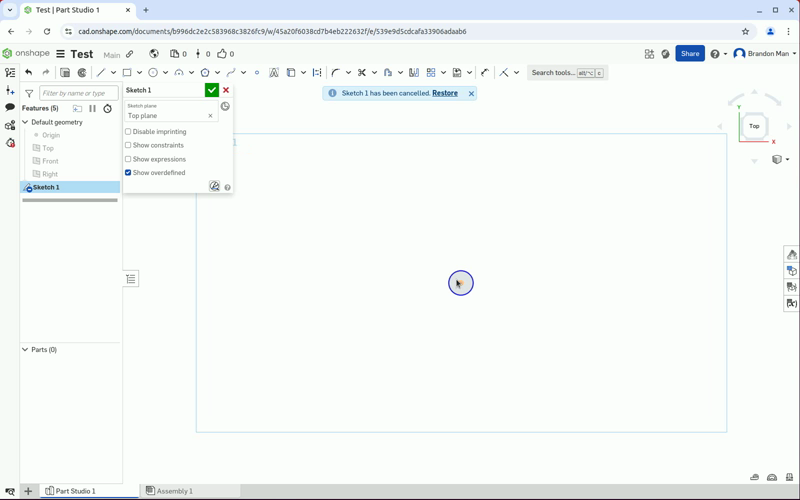
scroll(6)
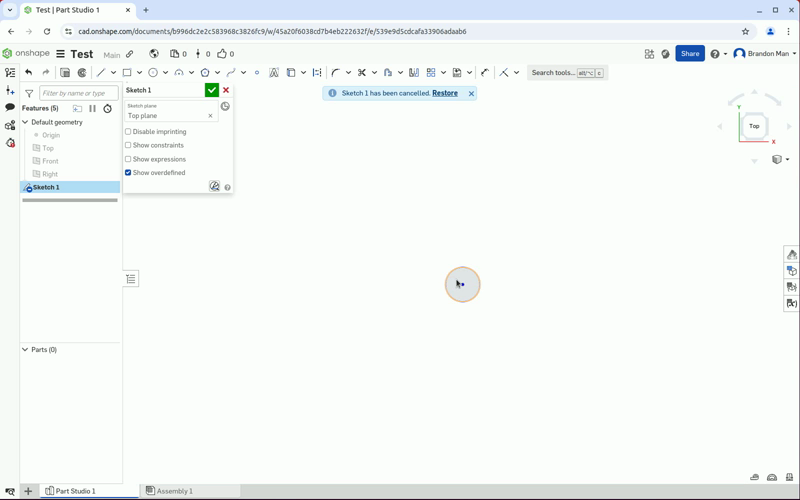
scroll(6)
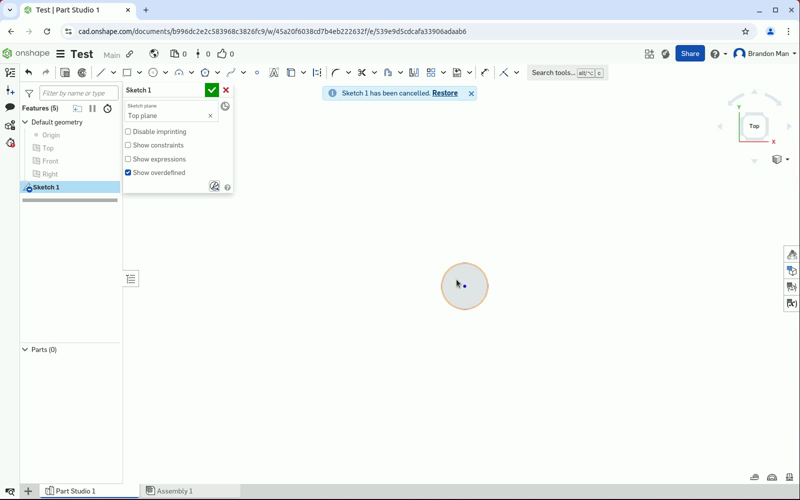
scroll(6)
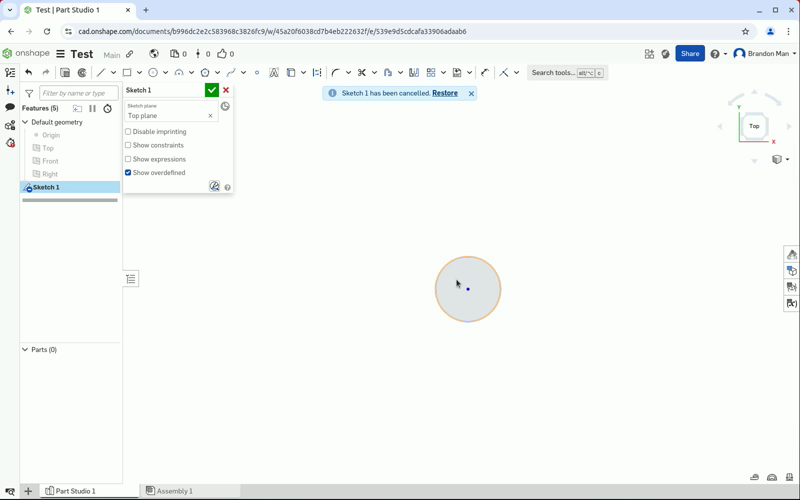
scroll(6)
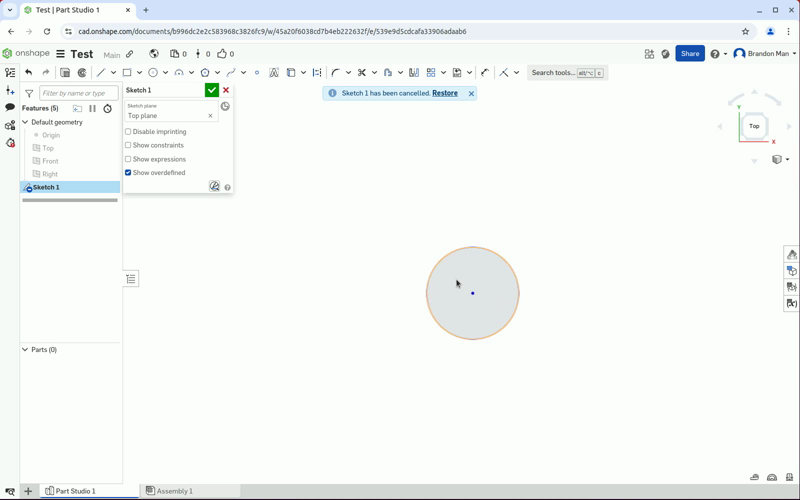
scroll(6)
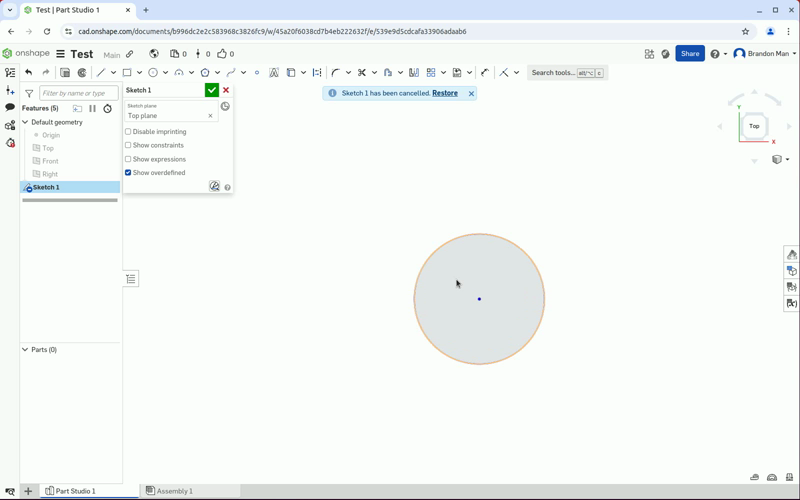
scroll(6)
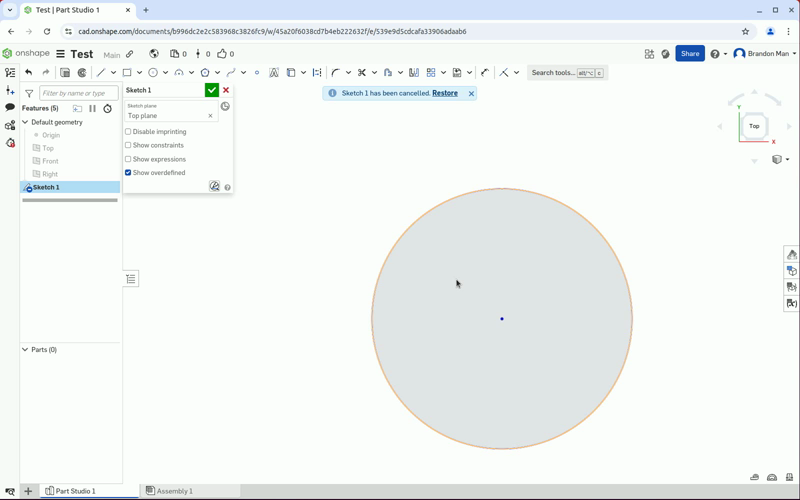
click(456, 279)
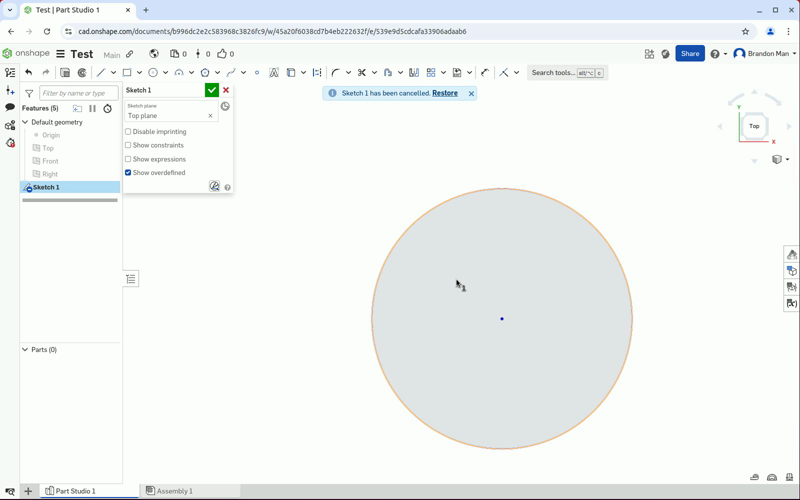
scroll(-6)
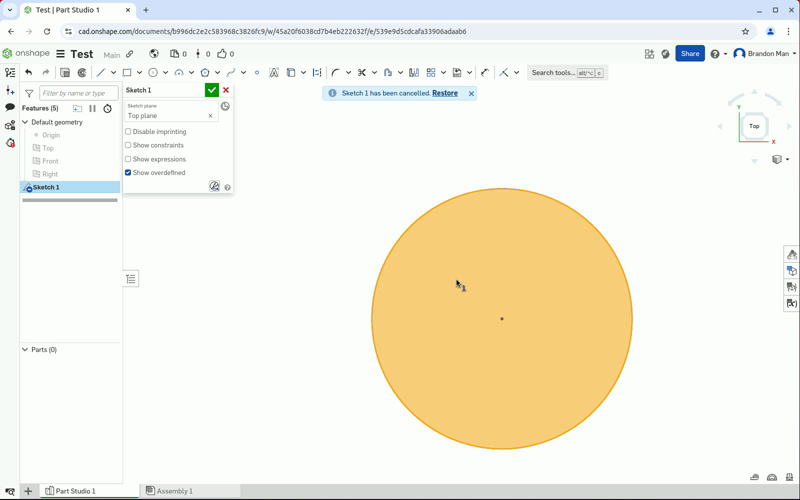
scroll(-6)
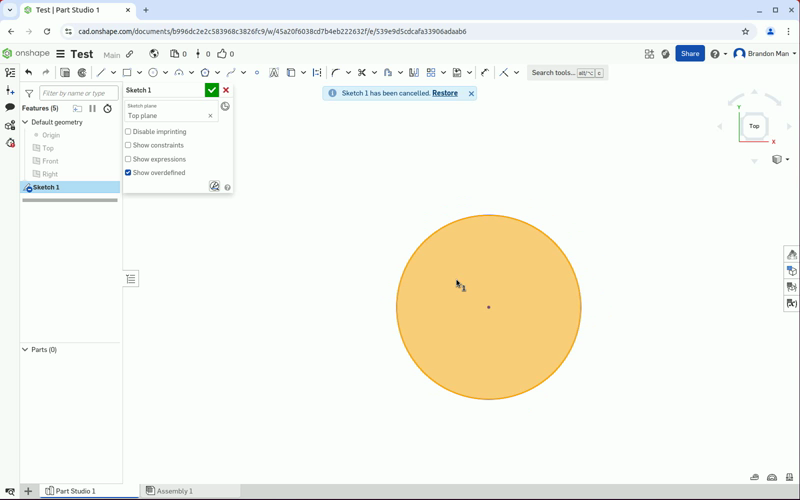
scroll(-6)
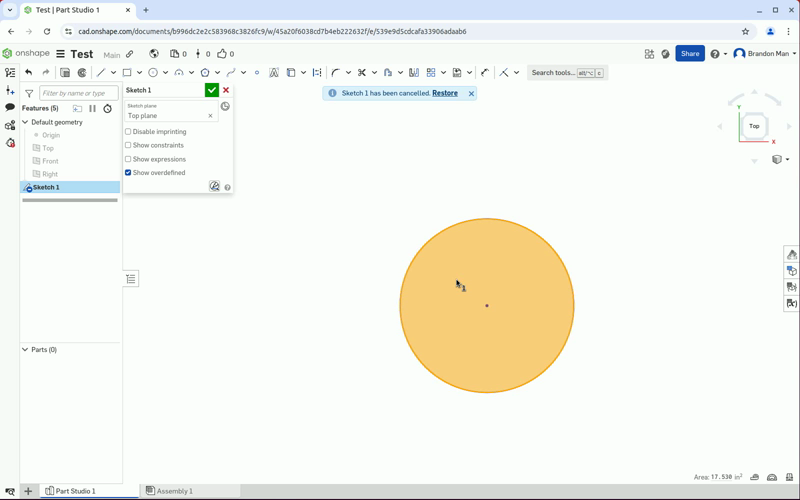
scroll(-6)
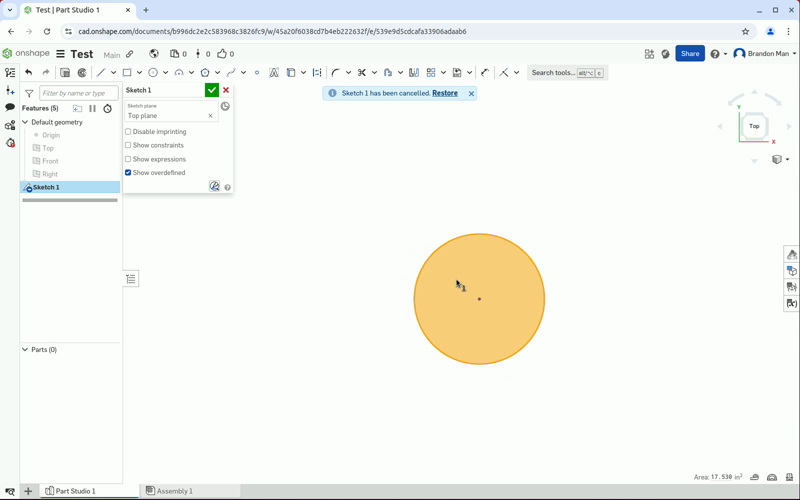
scroll(-6)
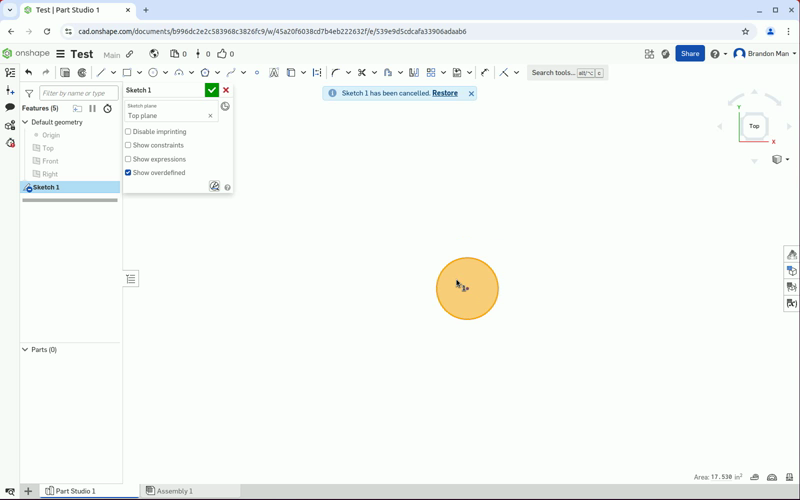
scroll(-6)
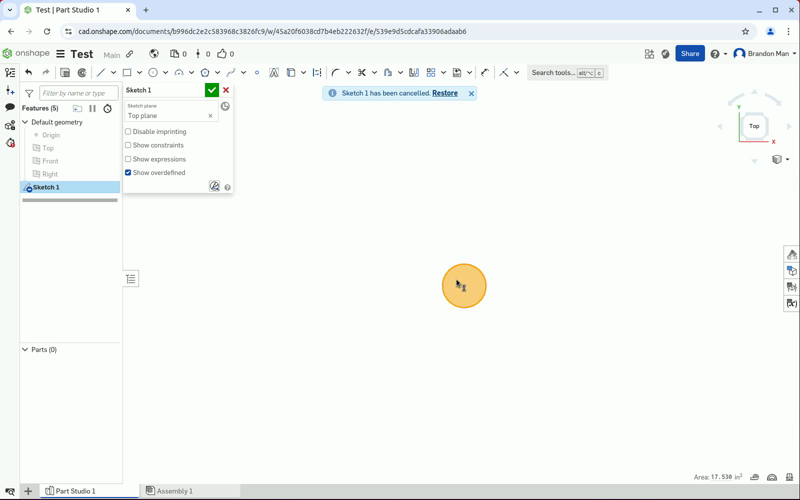
scroll(-6)
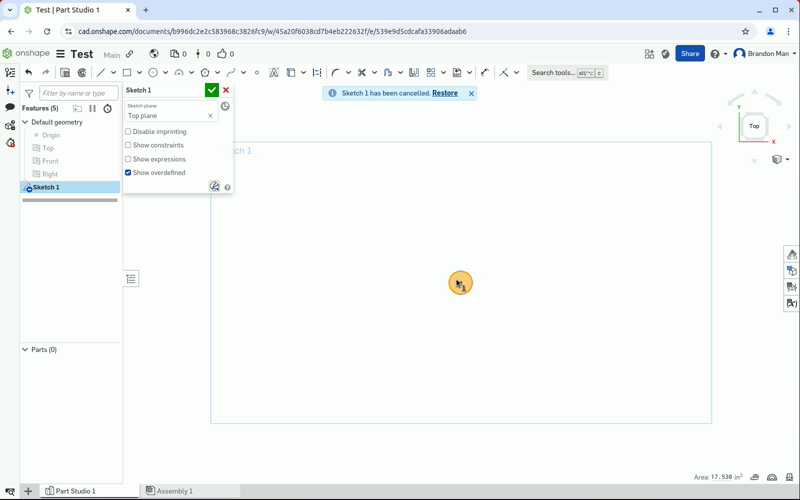
mouse_move(73, 352)
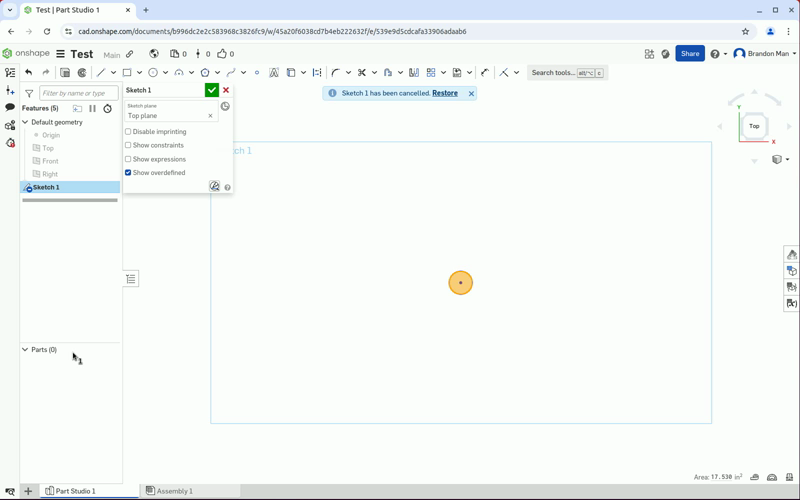
key(shift+y)
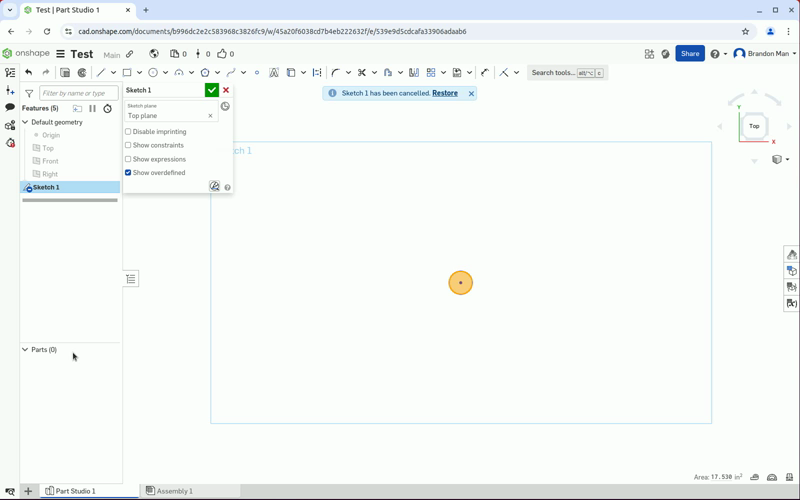
key(shift+e)
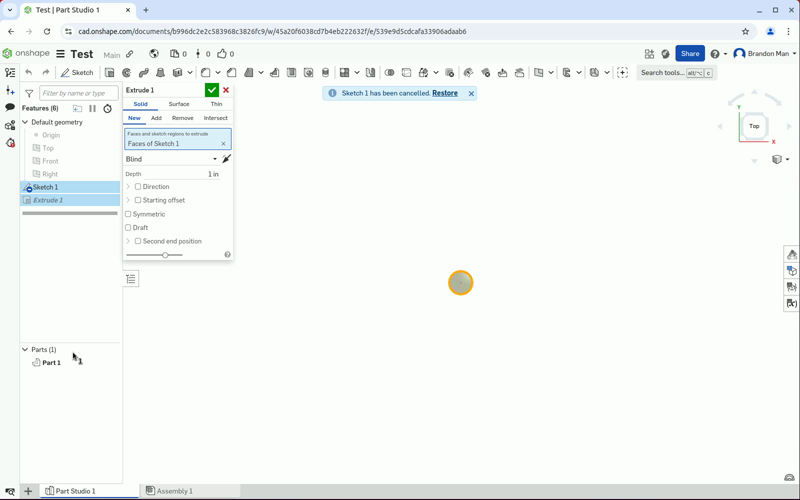
mouse_move(143, 106)
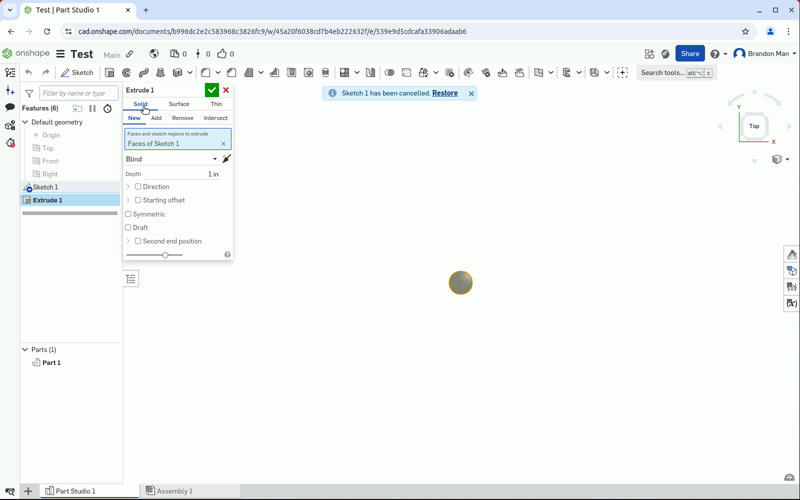
click(143, 106)
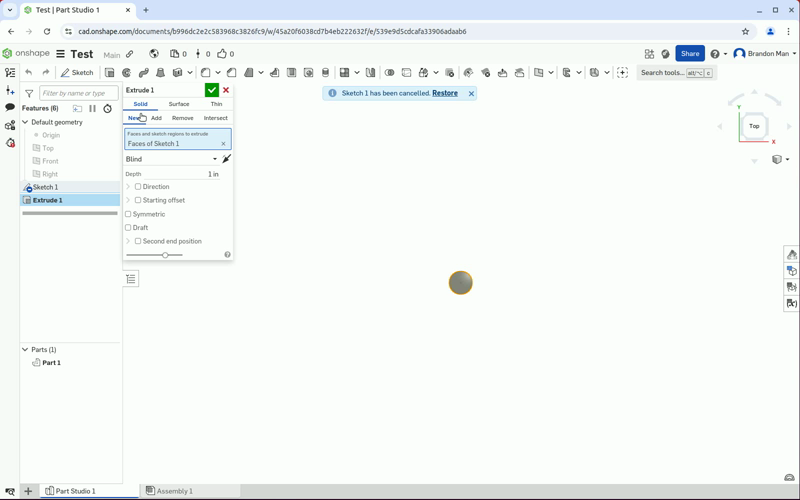
mouse_move(137, 120)
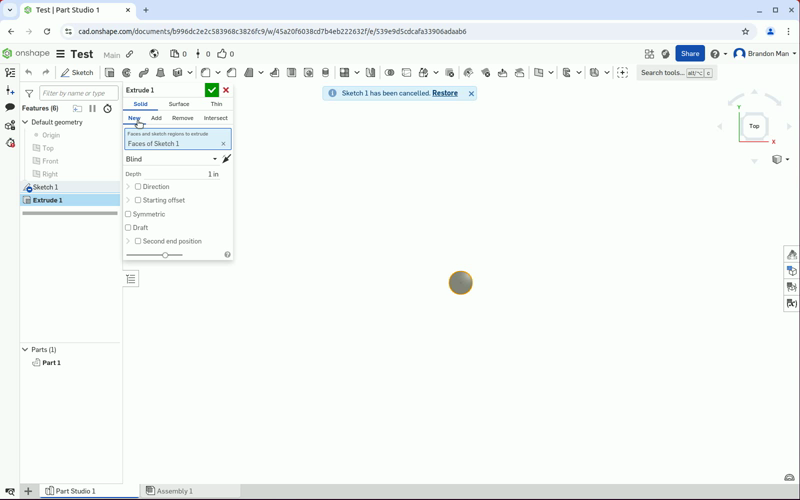
click(137, 120)
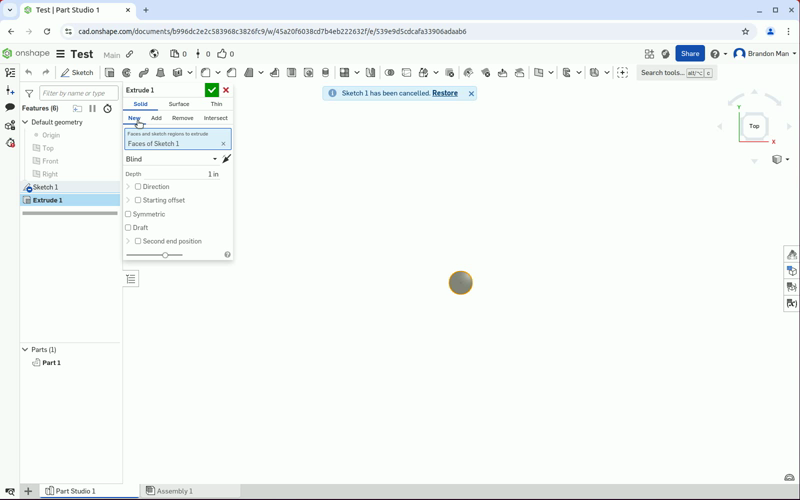
key(tab, 4)
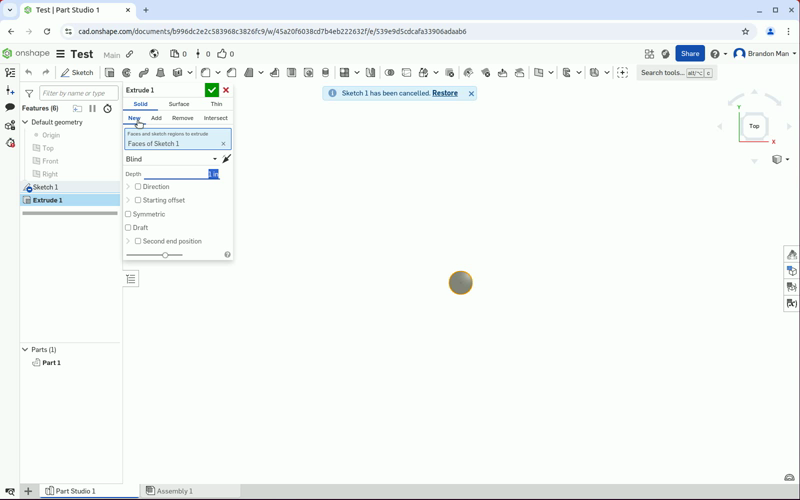
text(23.108)
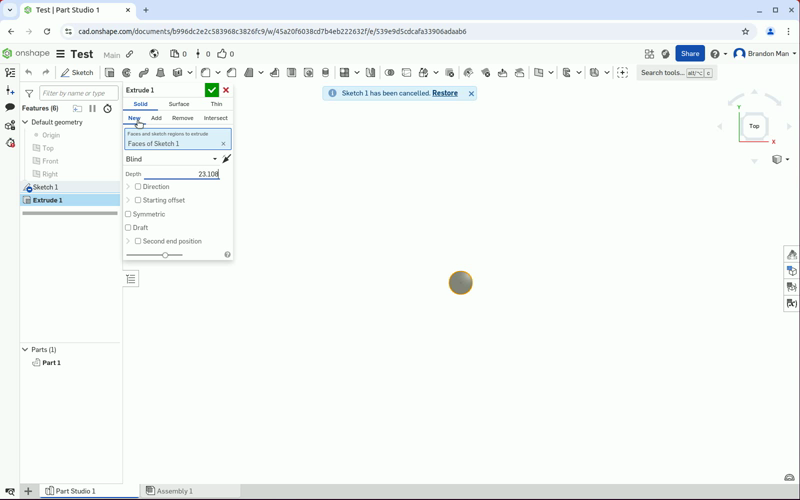
key(enter)
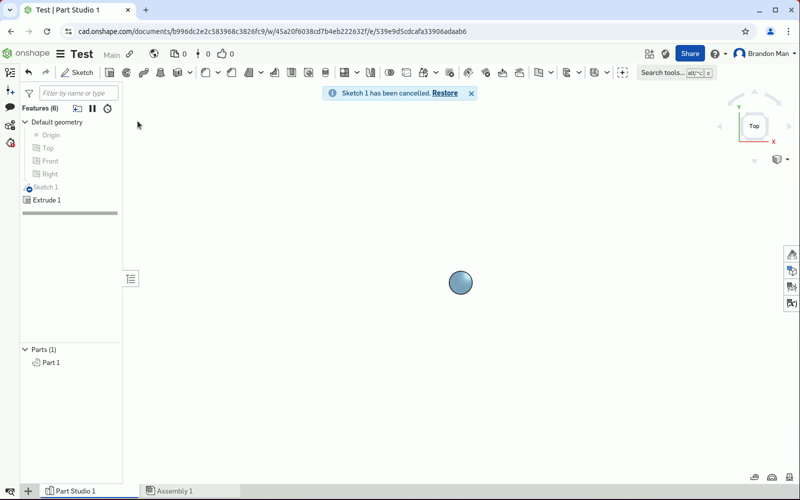
key(shift+h)
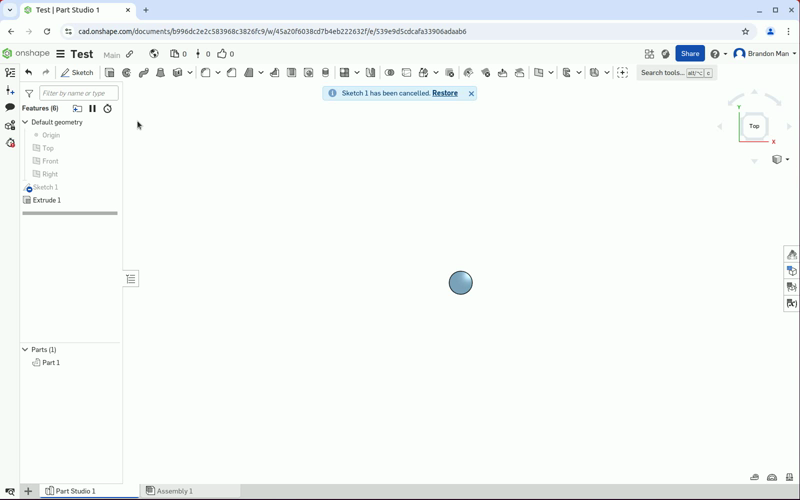
key(shift+h)
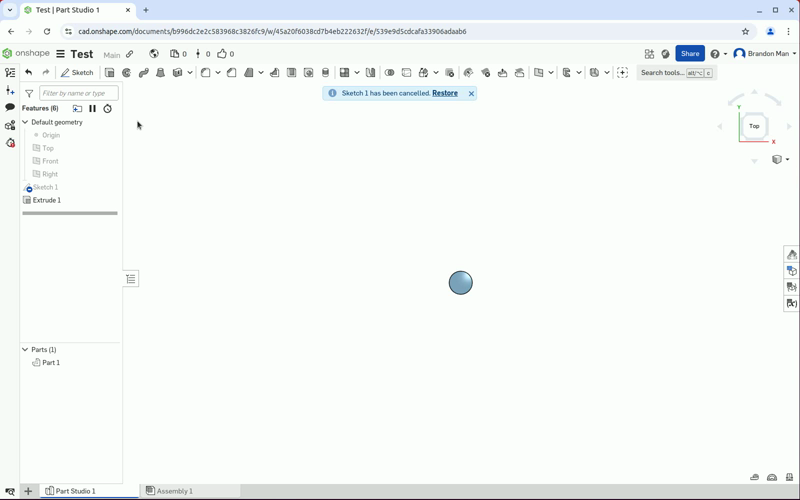
mouse_move(73, 189)
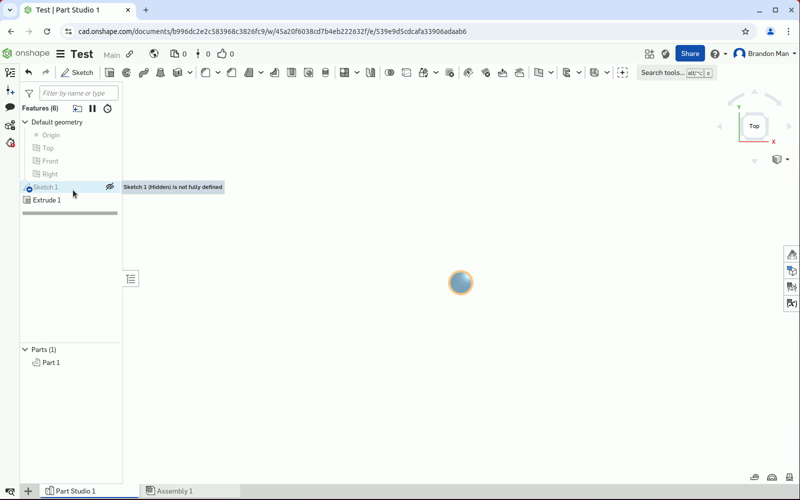
click(73, 189)
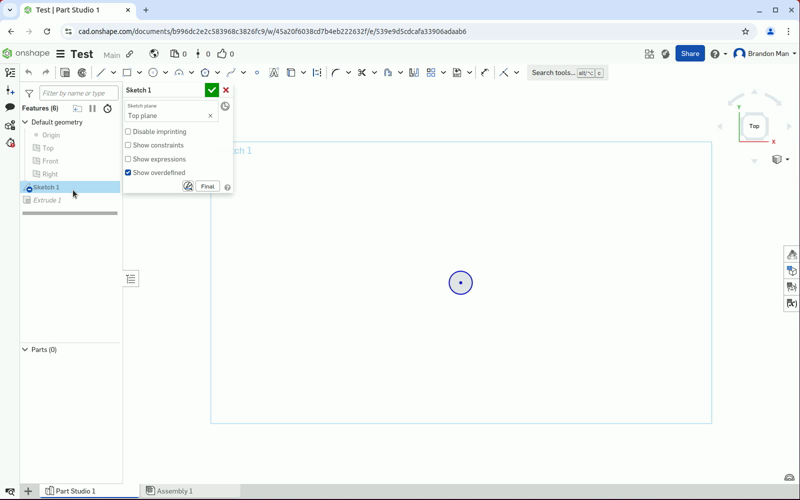
mouse_move(229, 92)
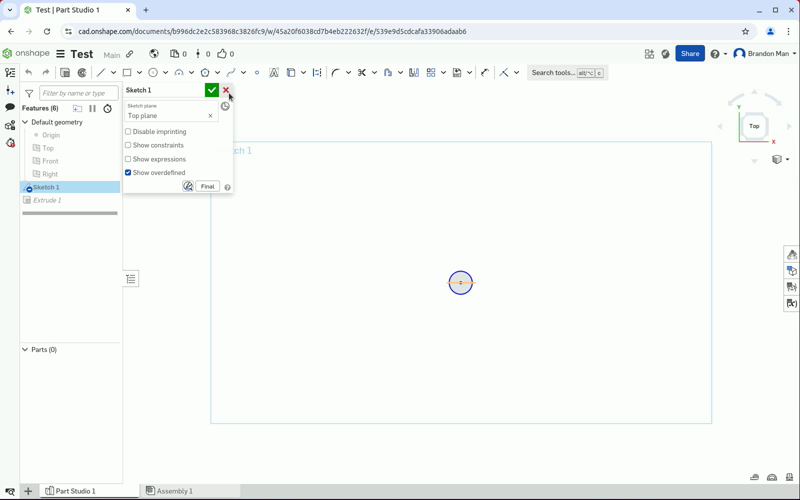
click(229, 92)
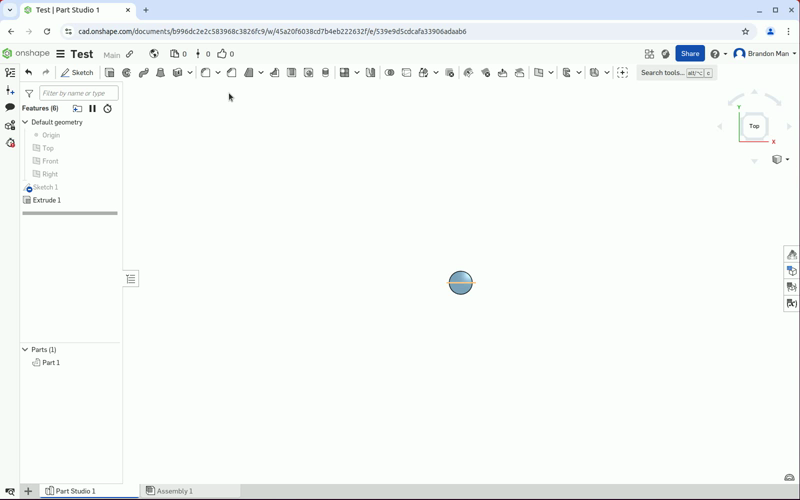
mouse_move(73, 352)
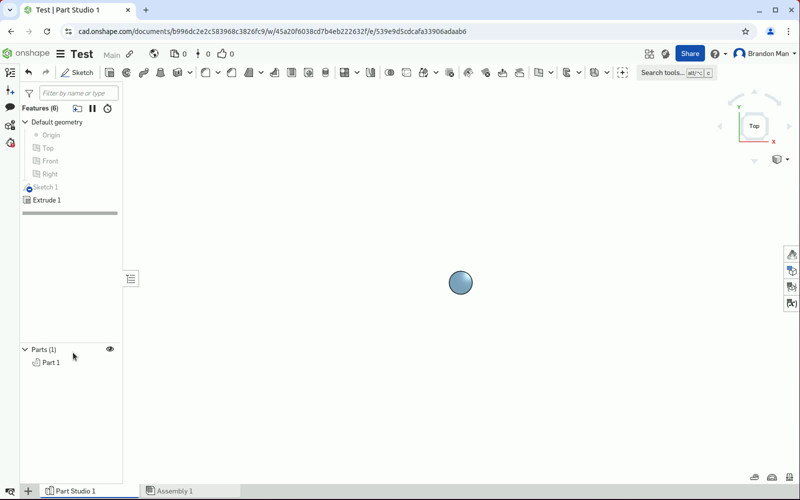
key(y)
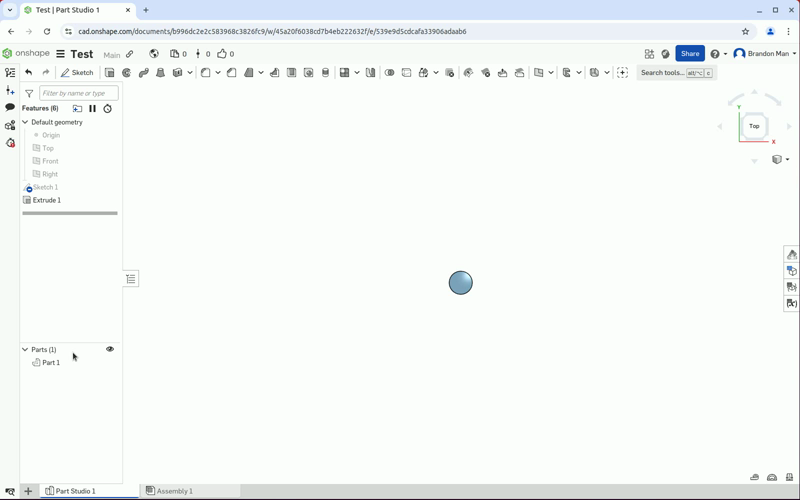
key(shift+p)
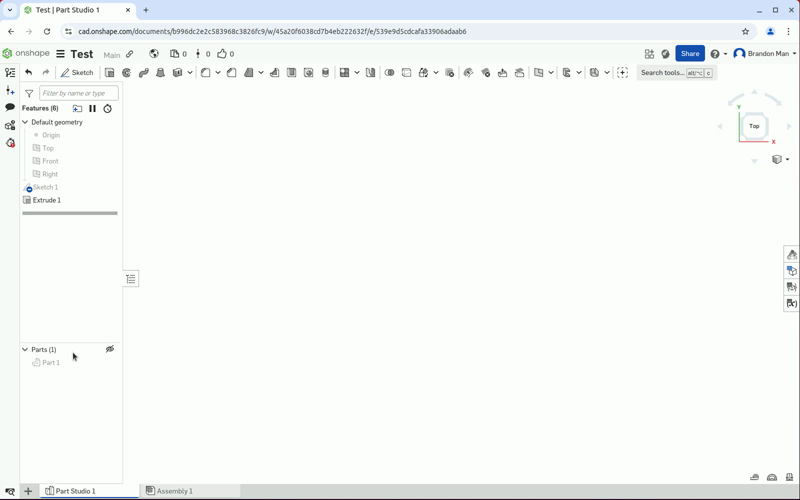
key(space)
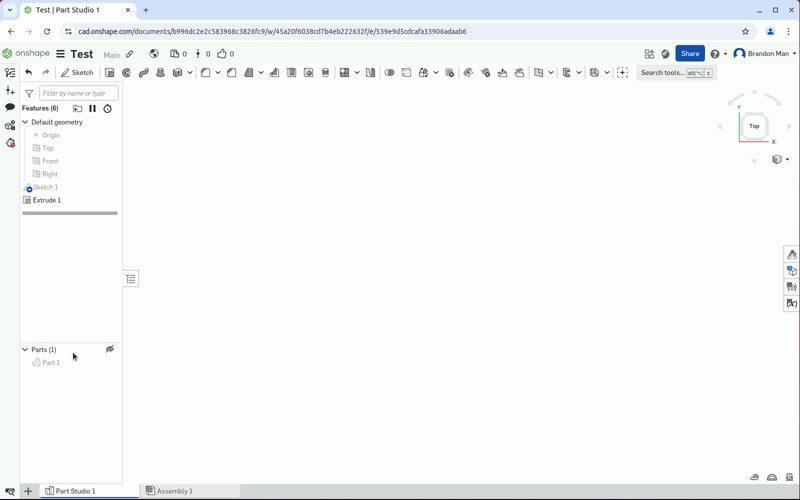
key_down(shift)
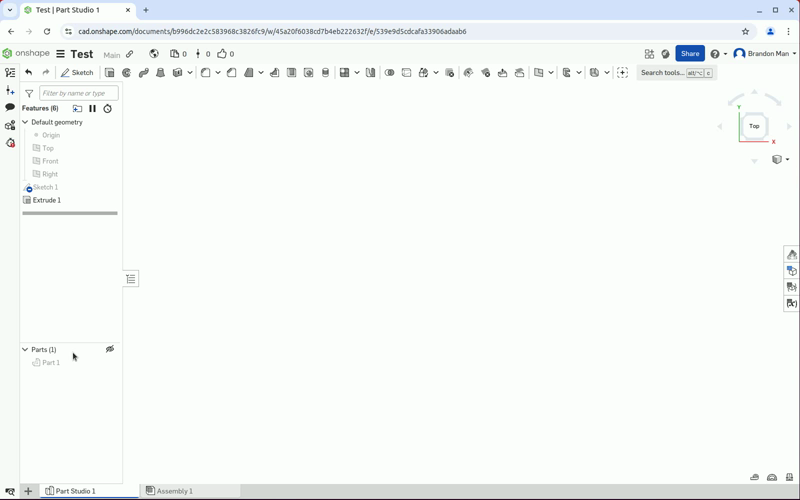
key(up)
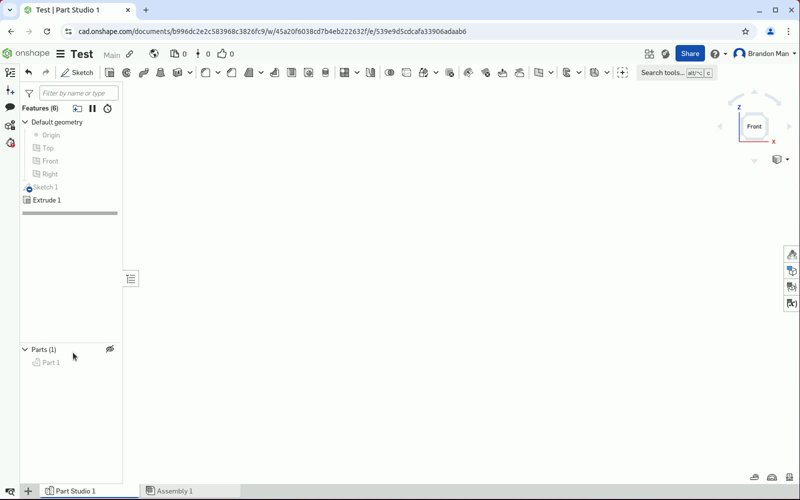
key_up(shift)
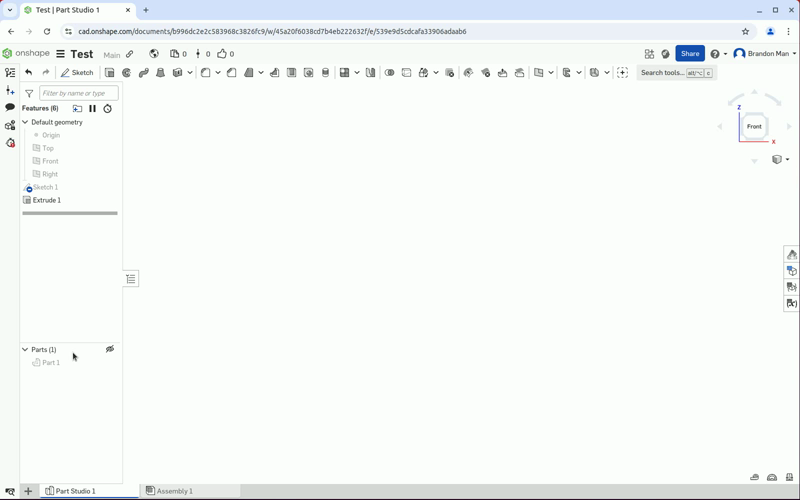
mouse_move(73, 352)
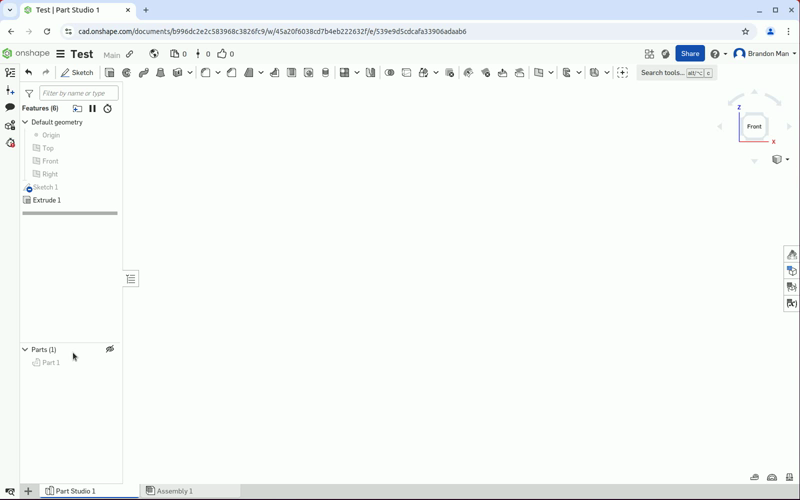
key(shift+y)
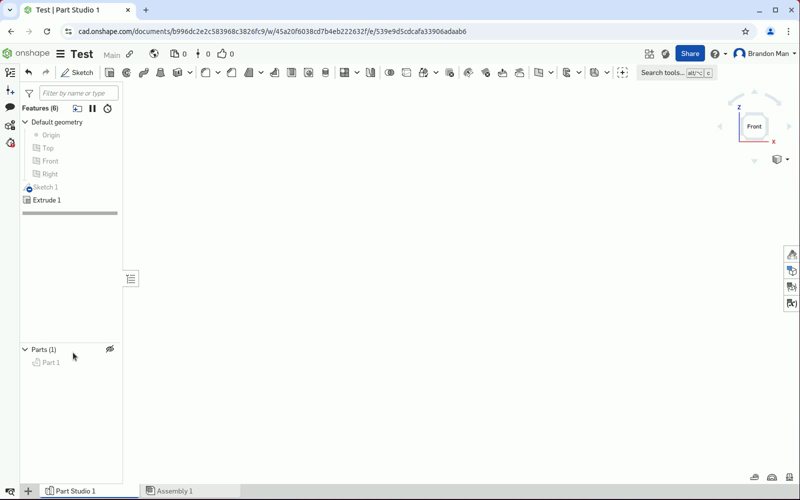
key(shift+s)
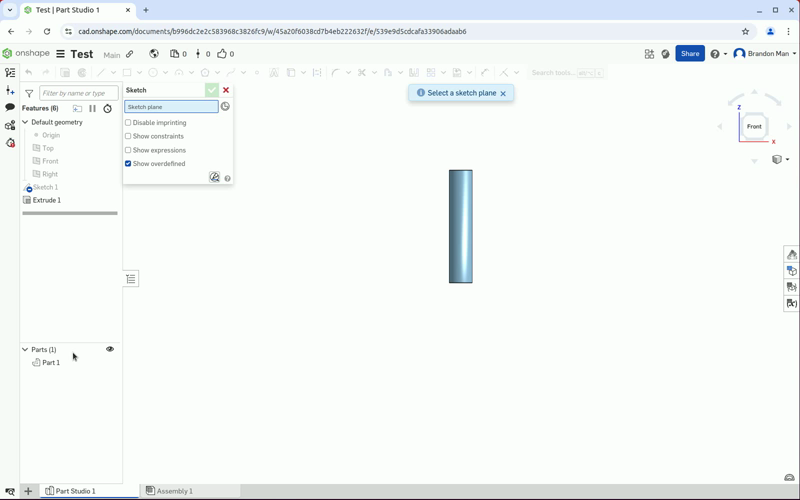
mouse_move(73, 163)
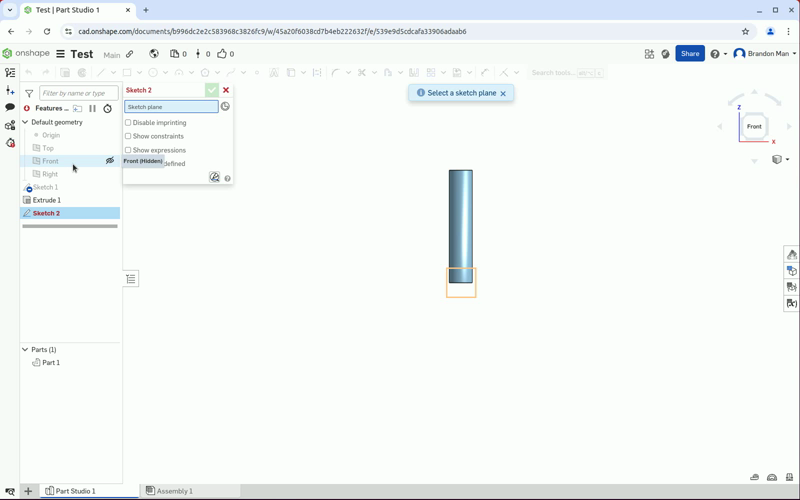
click(73, 163)
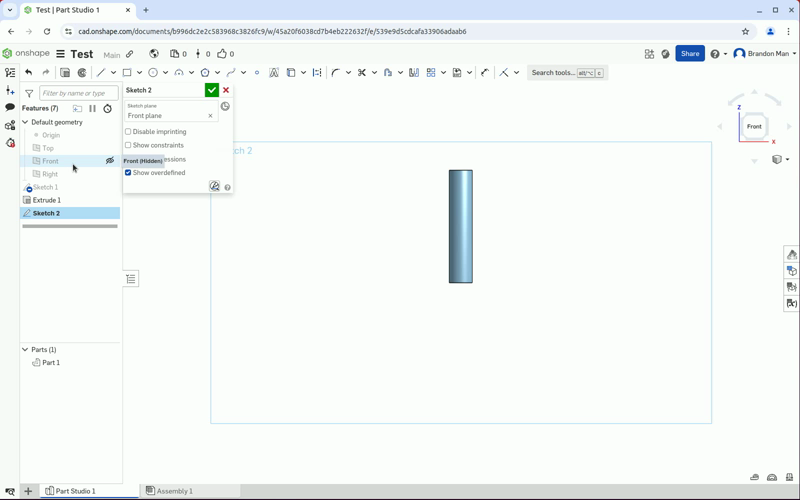
mouse_move(73, 352)
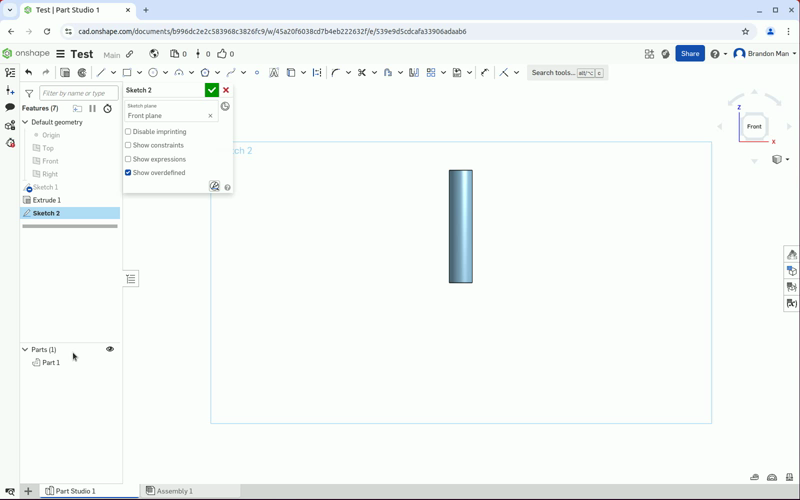
key(y)
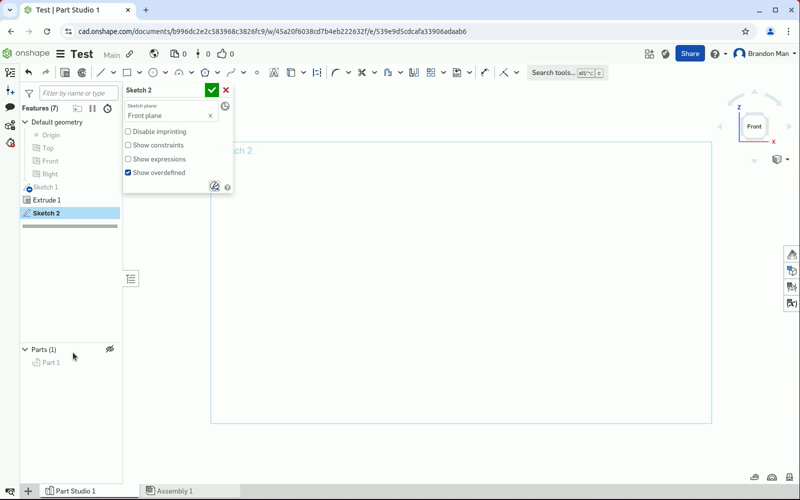
key(l)
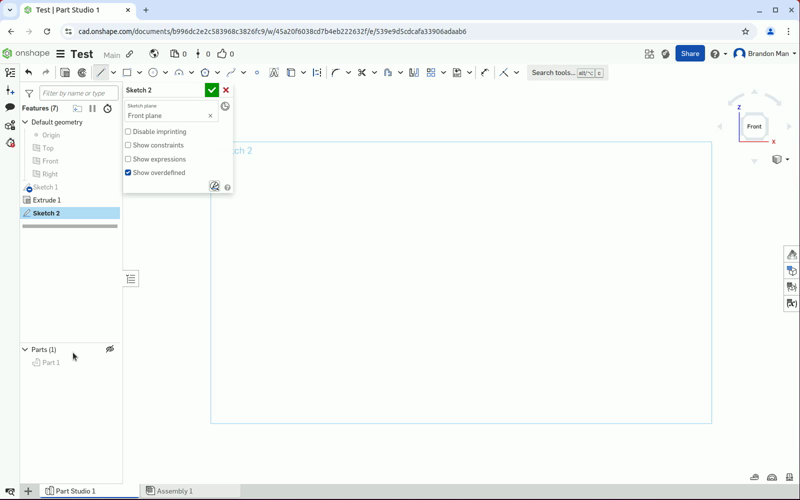
key_down(shift)
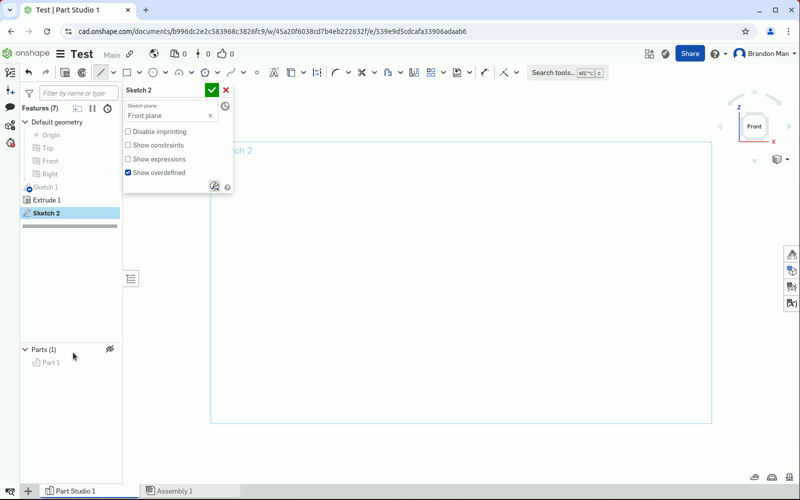
mouse_move(453, 200)
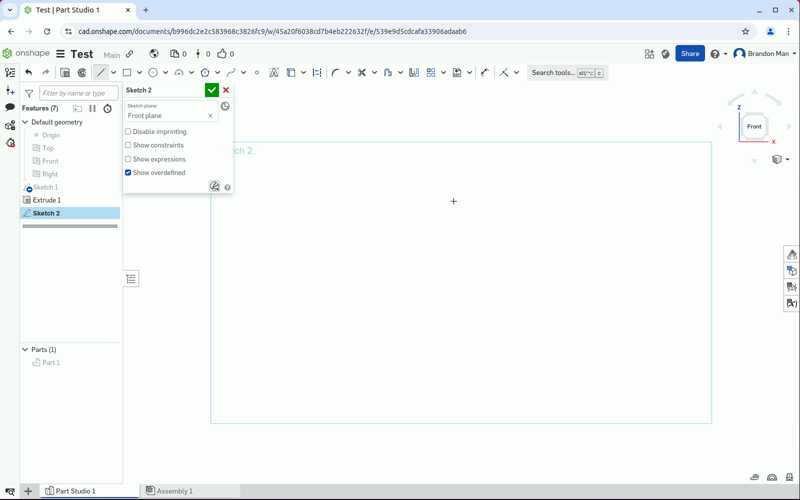
click(453, 200)
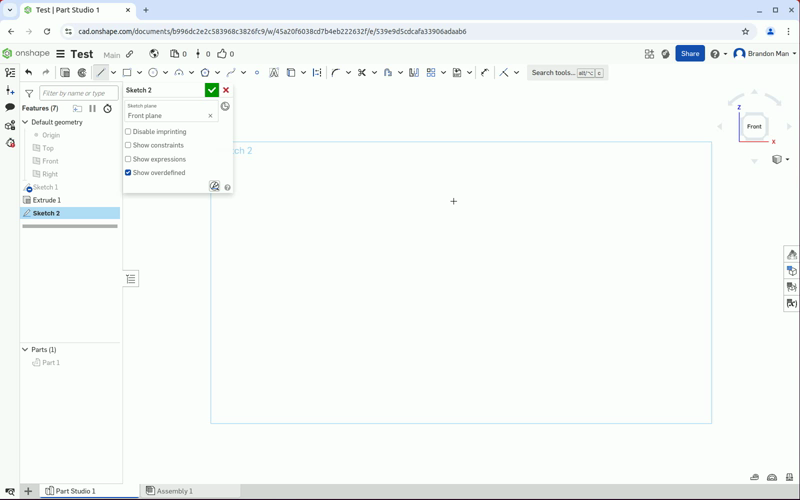
key_up(shift)
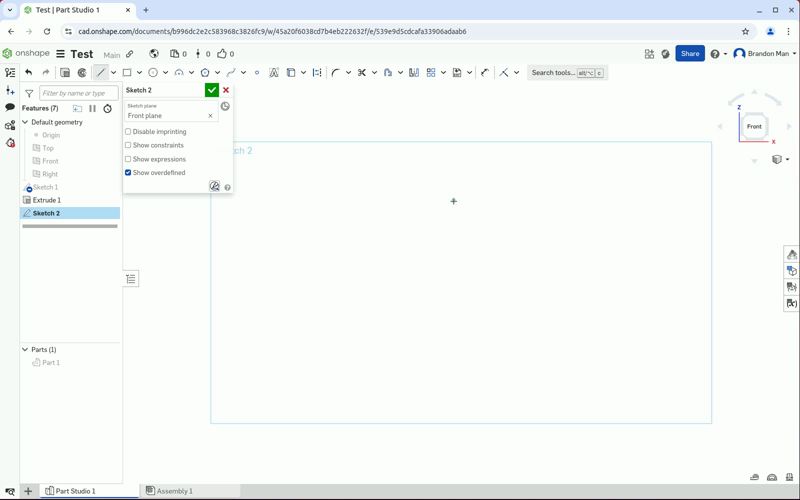
key_down(shift)
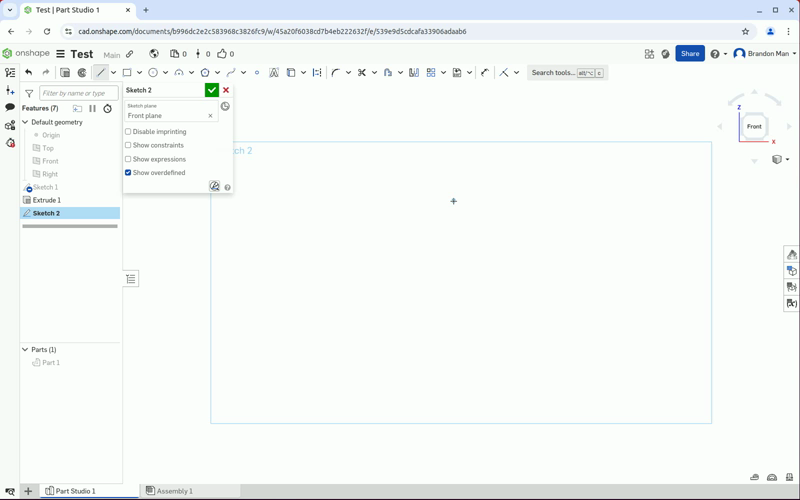
mouse_move(483, 200)
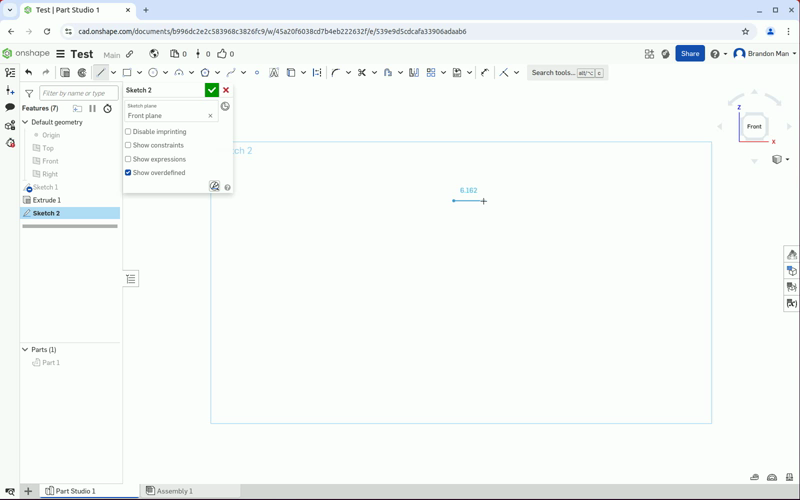
mouse_move(470, 200)
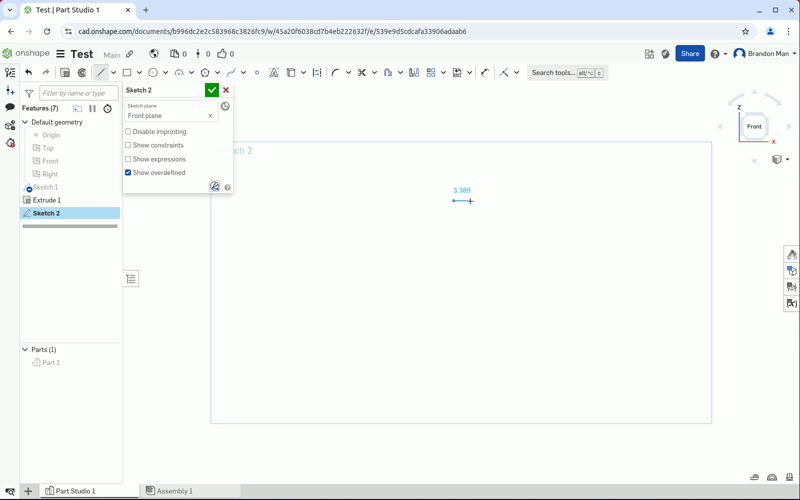
click(470, 200)
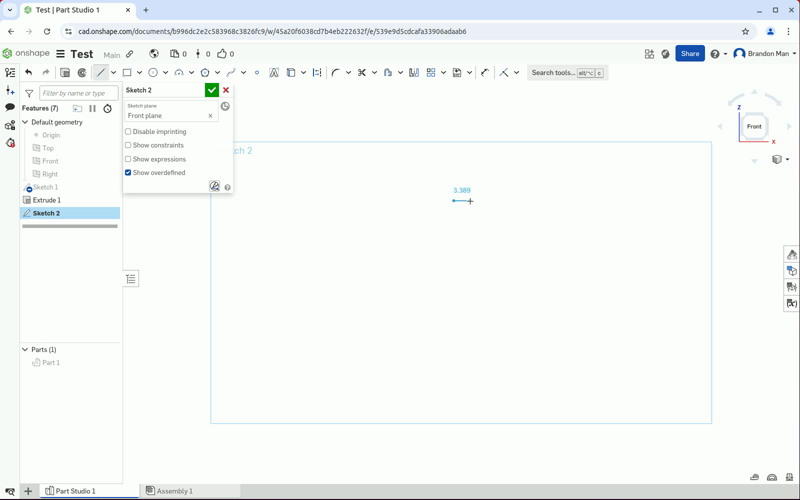
key_up(shift)
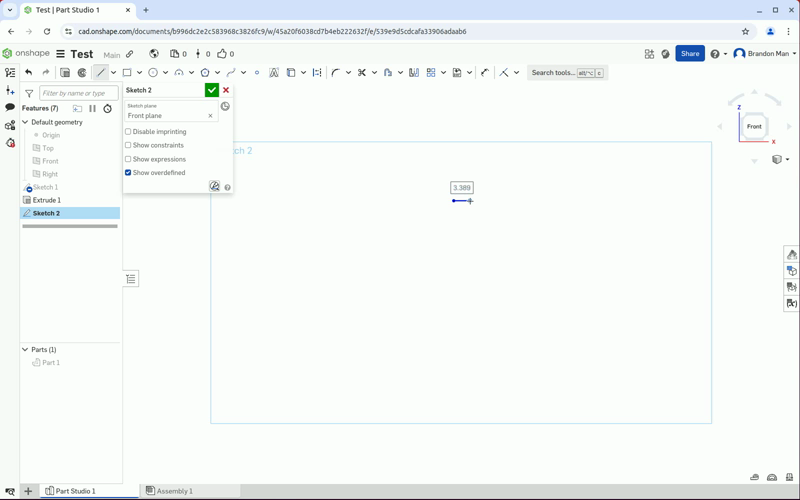
key_down(shift)
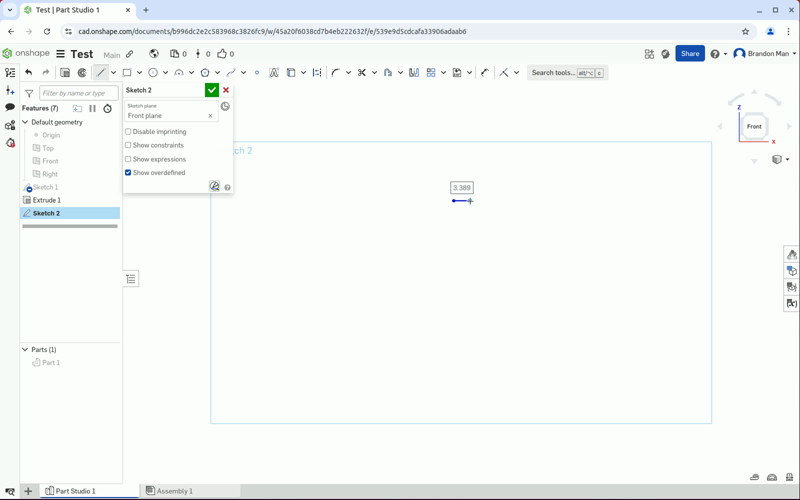
mouse_move(500, 200)
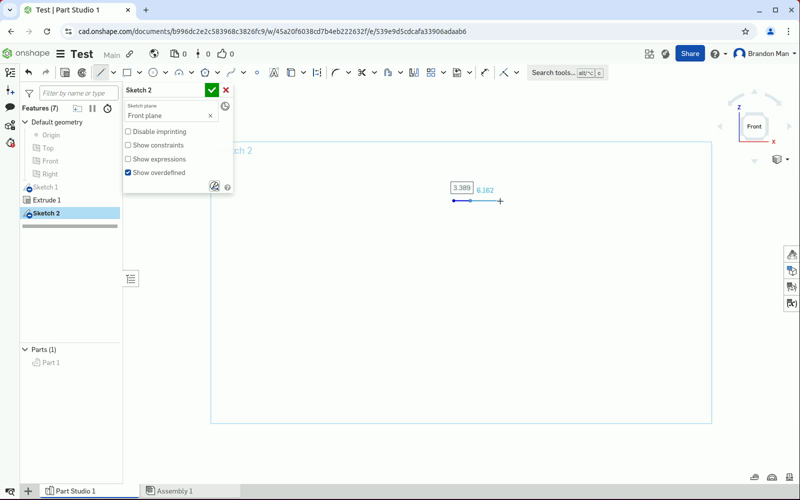
mouse_move(470, 184)
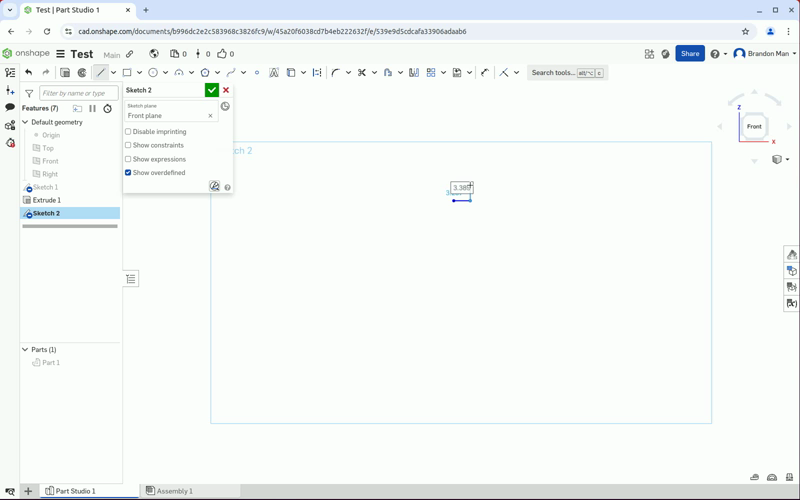
click(470, 184)
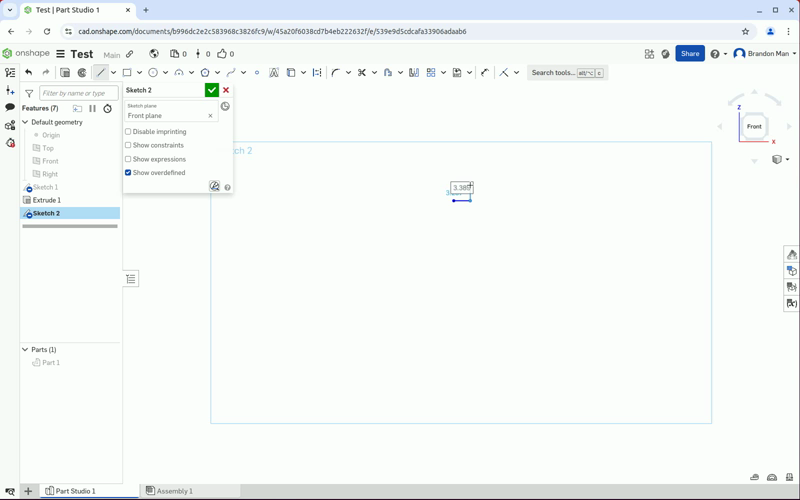
key_up(shift)
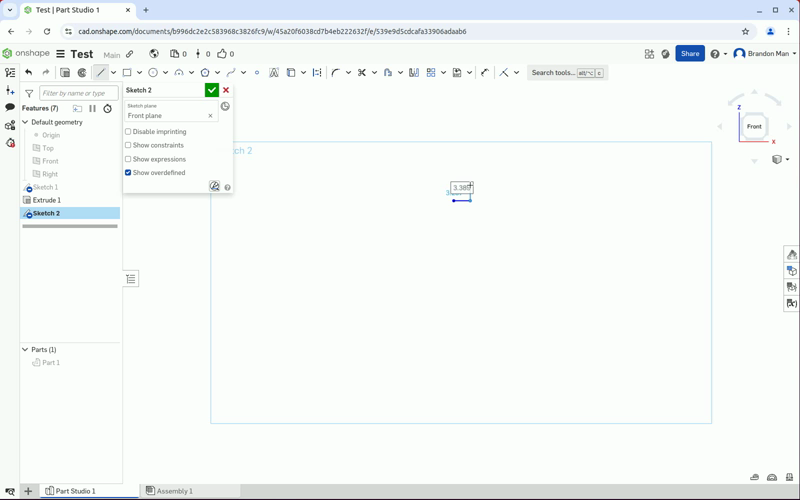
key_down(shift)
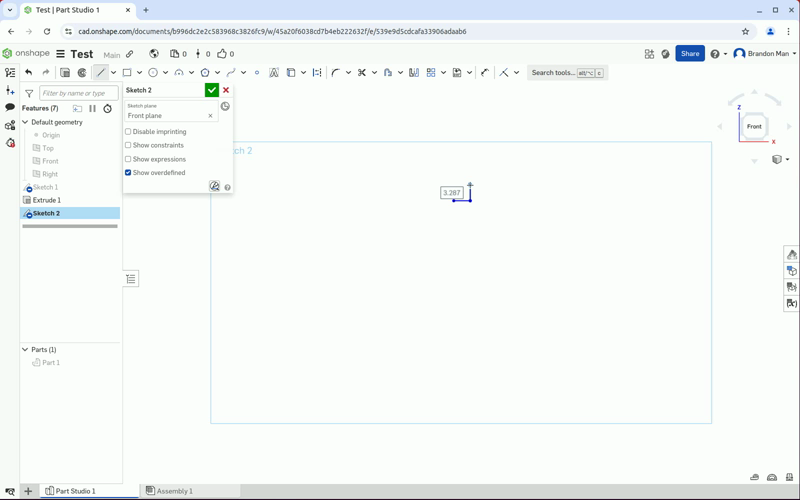
mouse_move(500, 184)
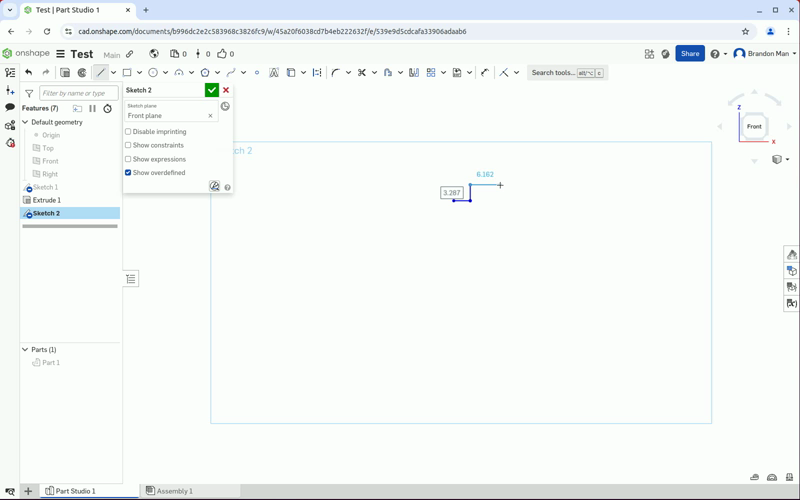
mouse_move(453, 184)
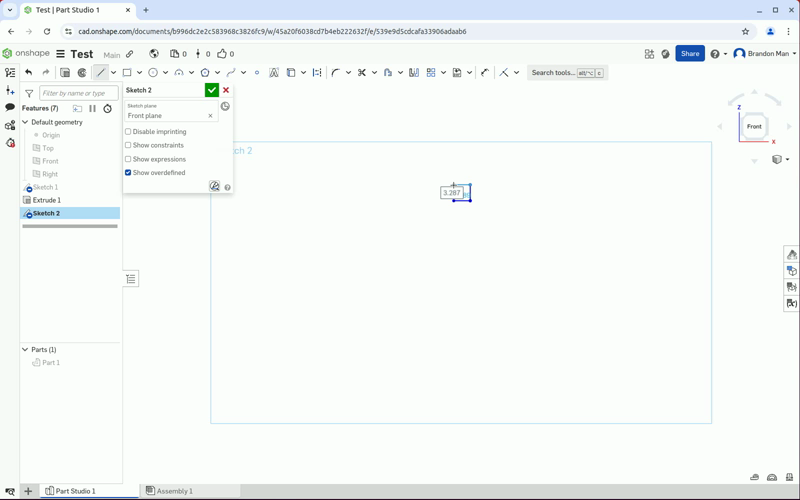
click(453, 184)
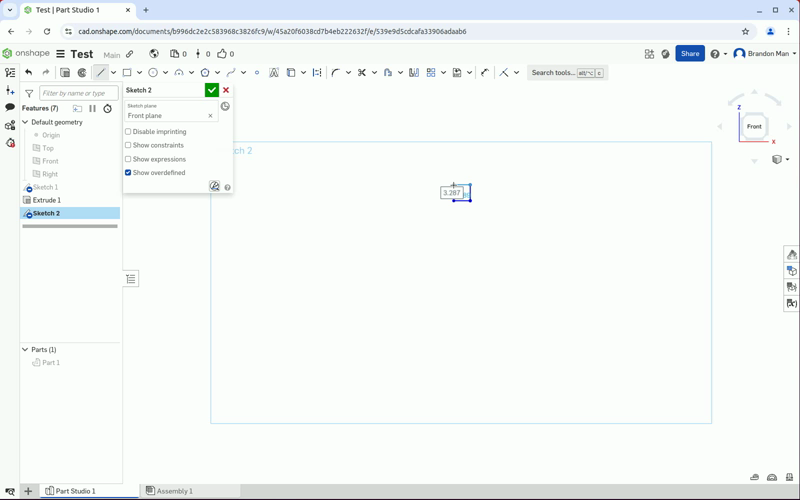
key_up(shift)
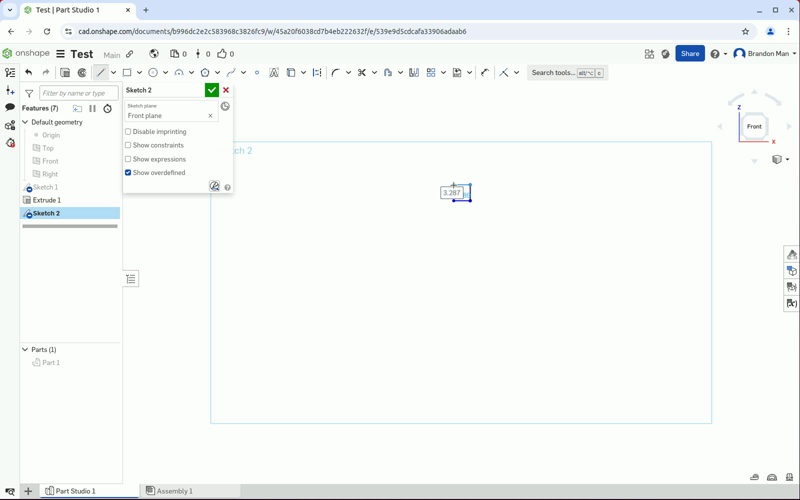
mouse_move(483, 184)
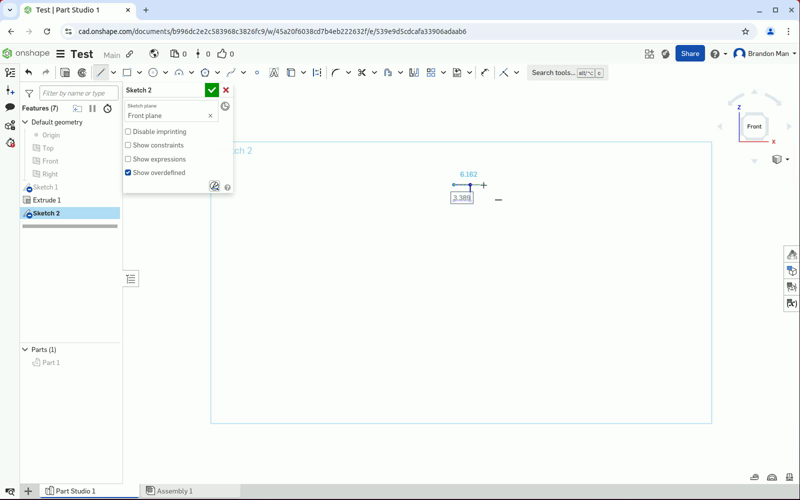
key_down(shift)
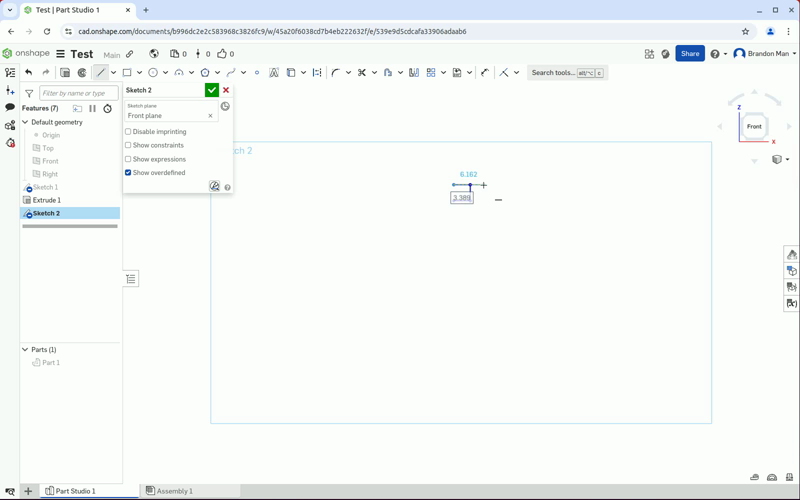
mouse_move(453, 200)
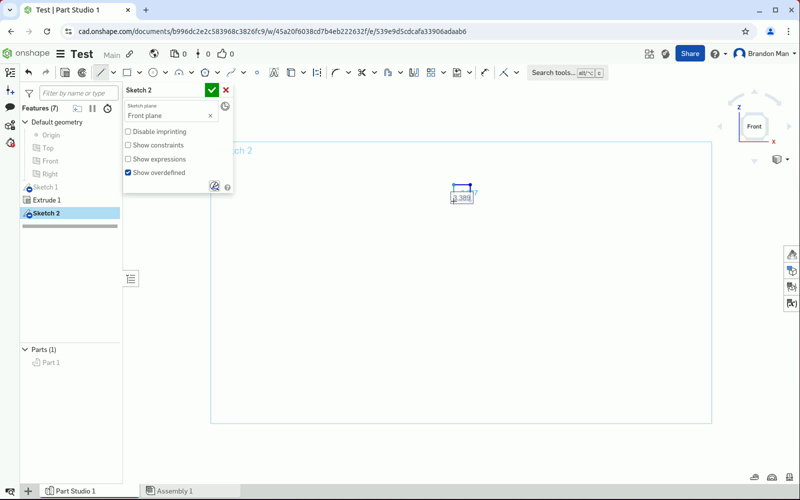
key_up(shift)
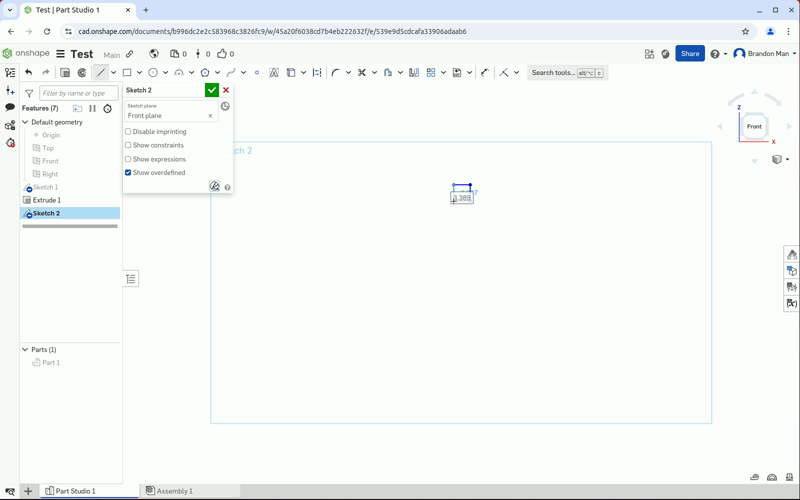
click(453, 200)
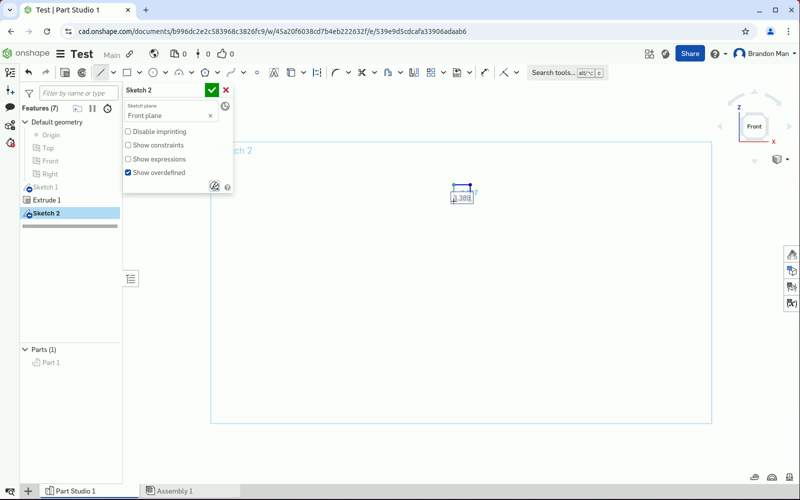
key(esc)
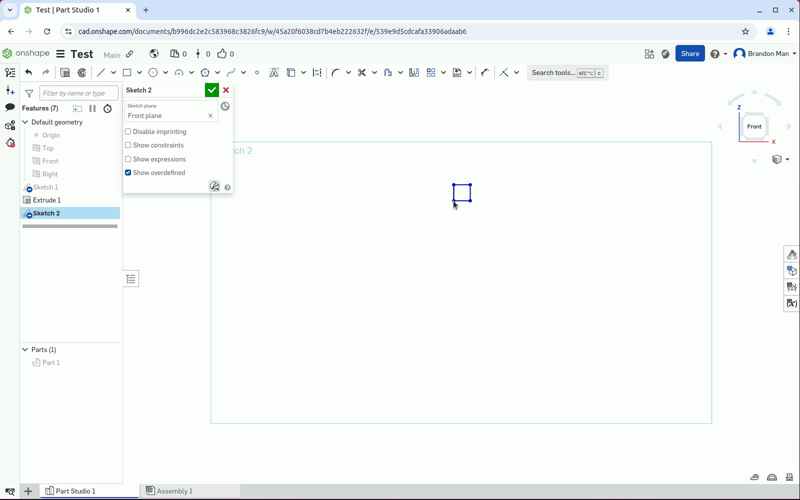
mouse_move(469, 192)
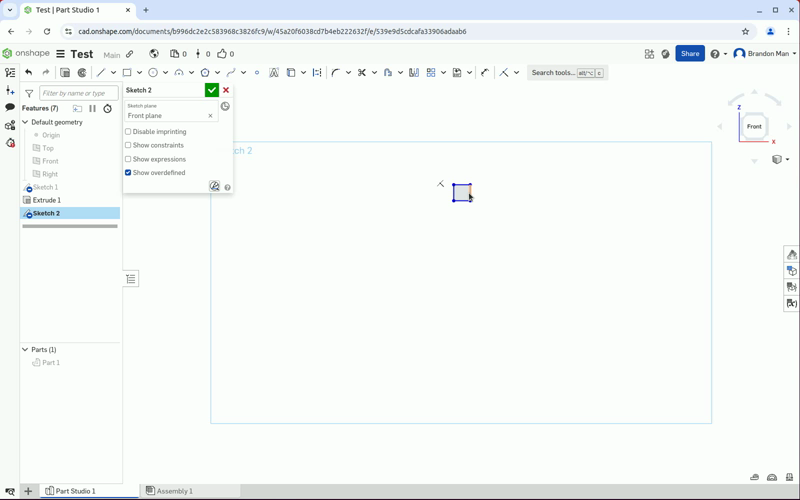
scroll(6)
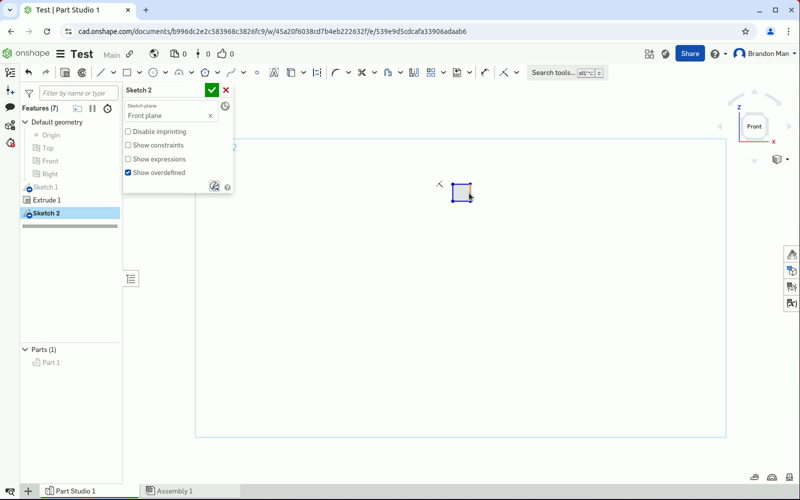
scroll(6)
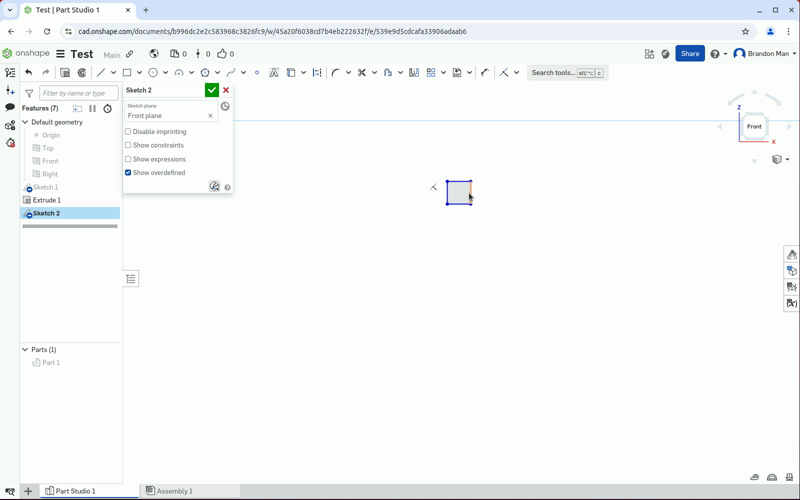
scroll(6)
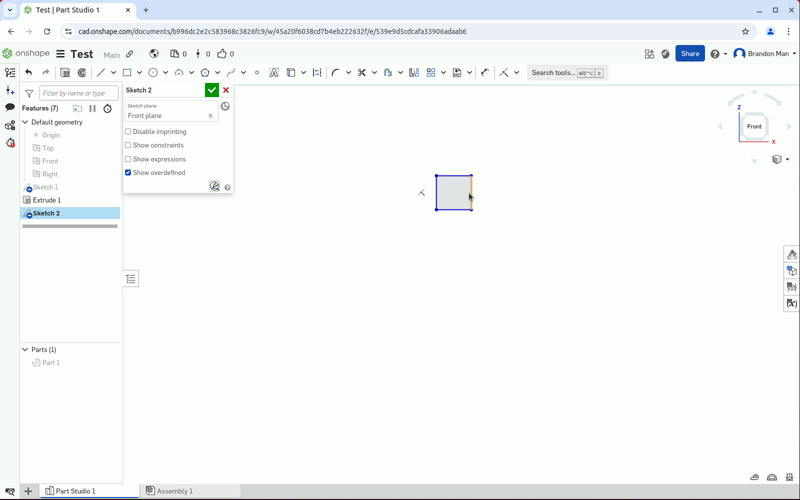
scroll(6)
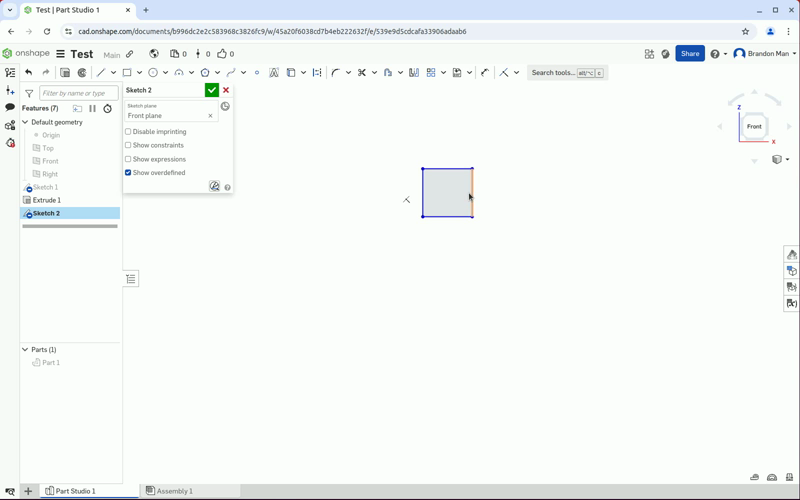
scroll(6)
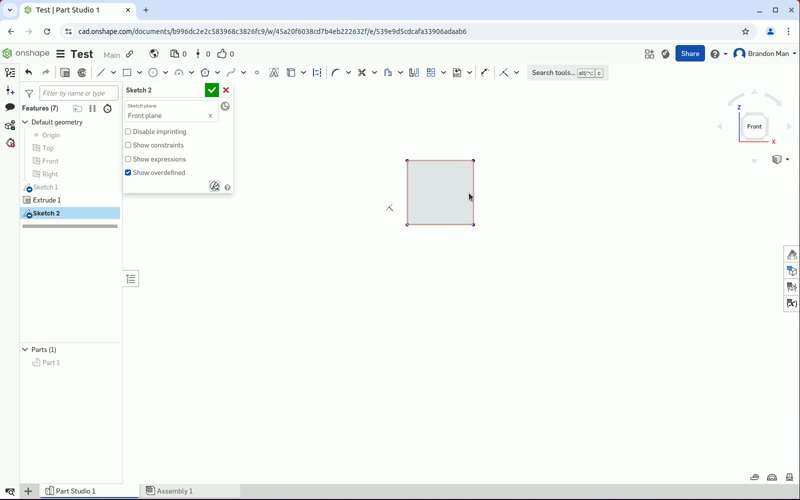
scroll(6)
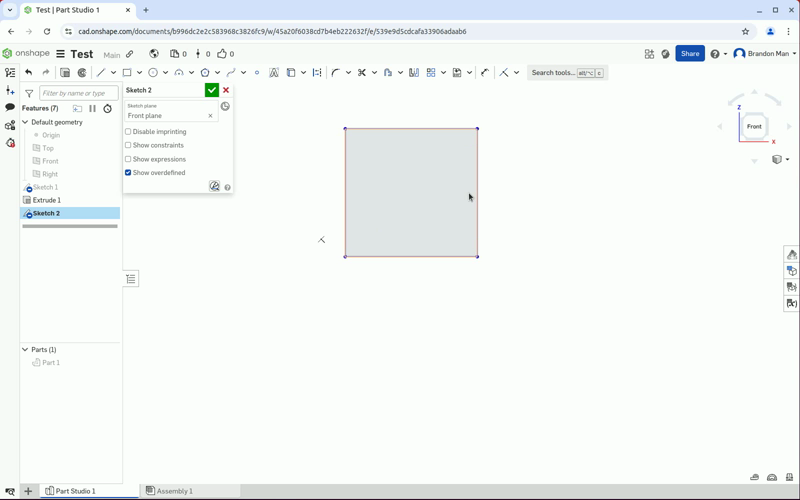
scroll(6)
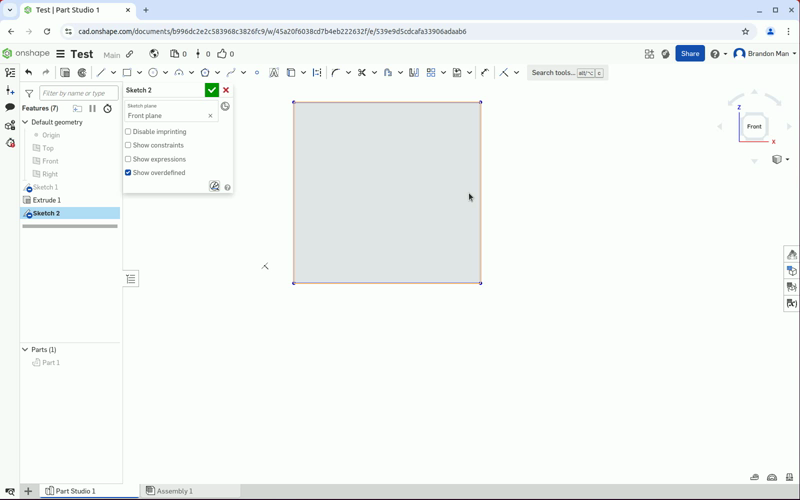
click(469, 192)
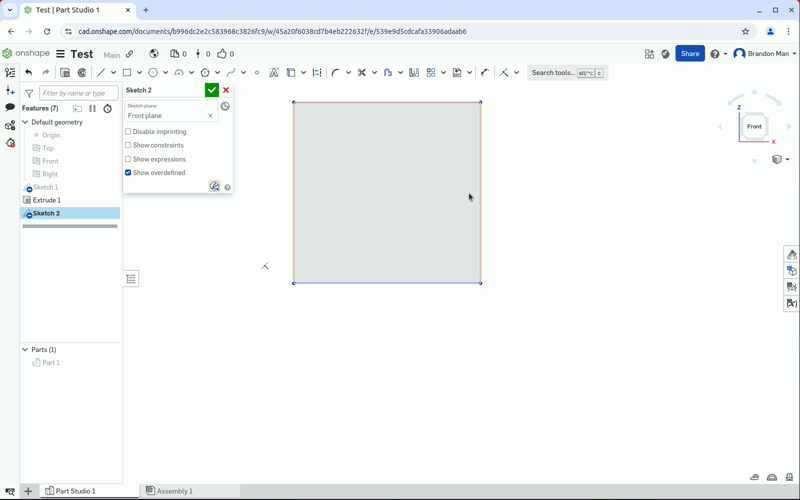
scroll(-6)
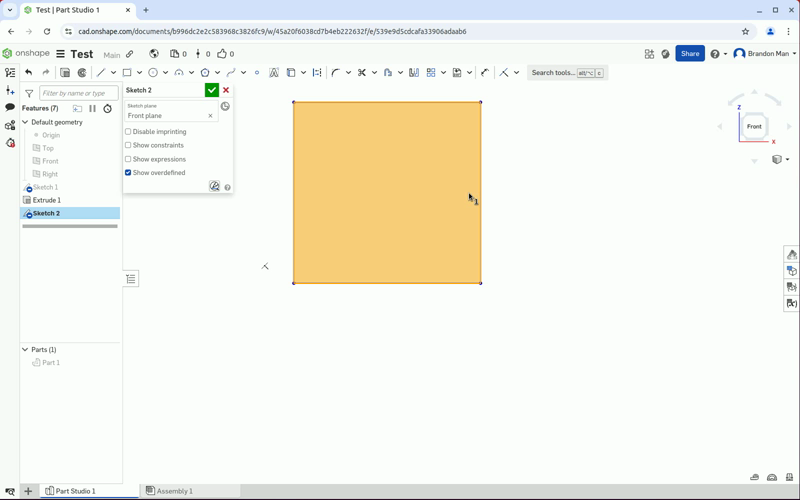
scroll(-6)
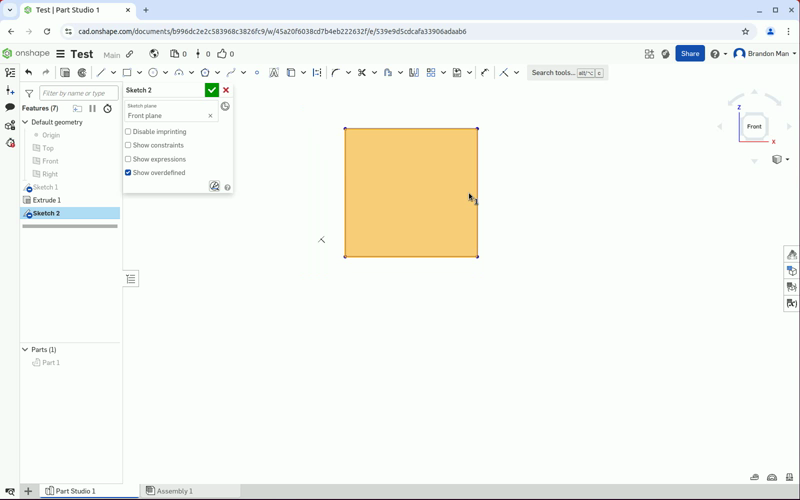
scroll(-6)
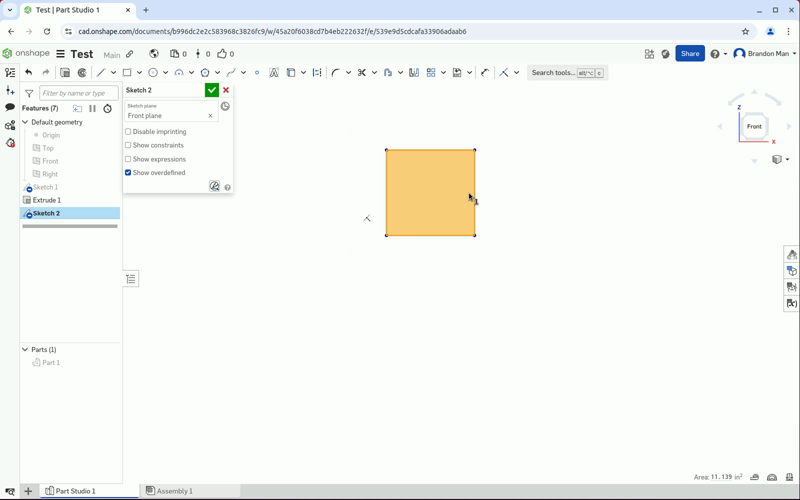
scroll(-6)
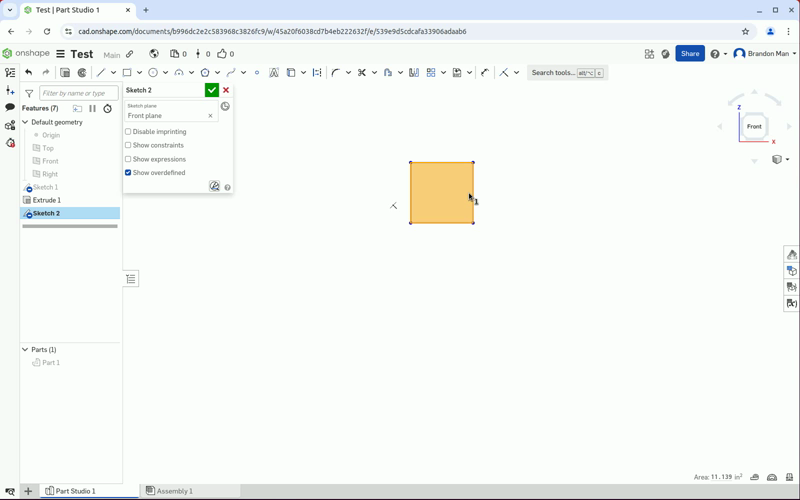
scroll(-6)
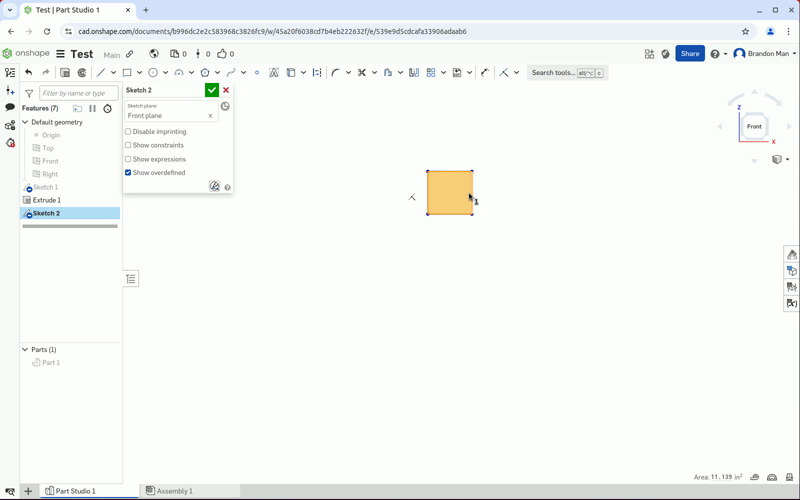
scroll(-6)
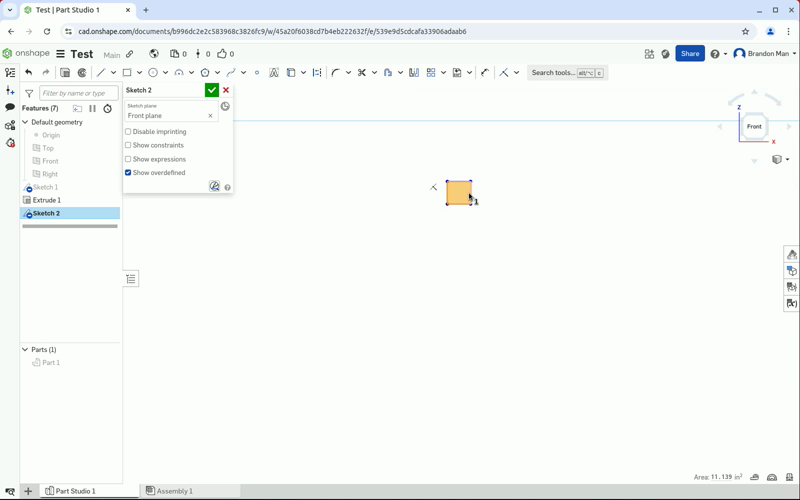
scroll(-6)
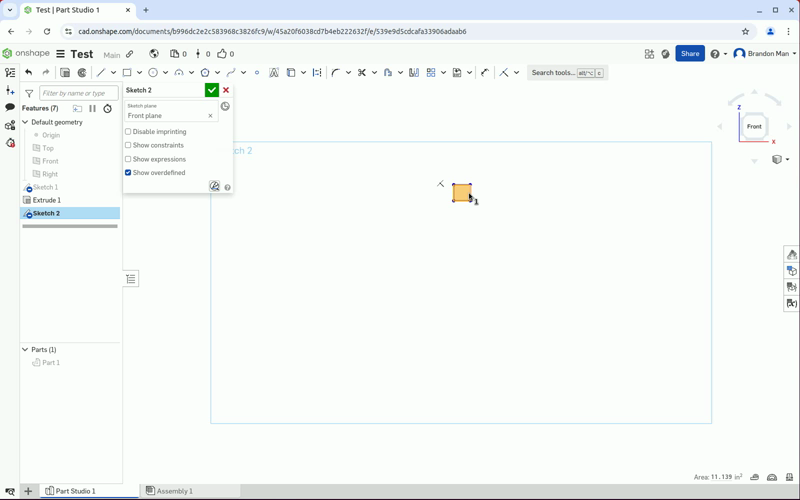
mouse_move(73, 352)
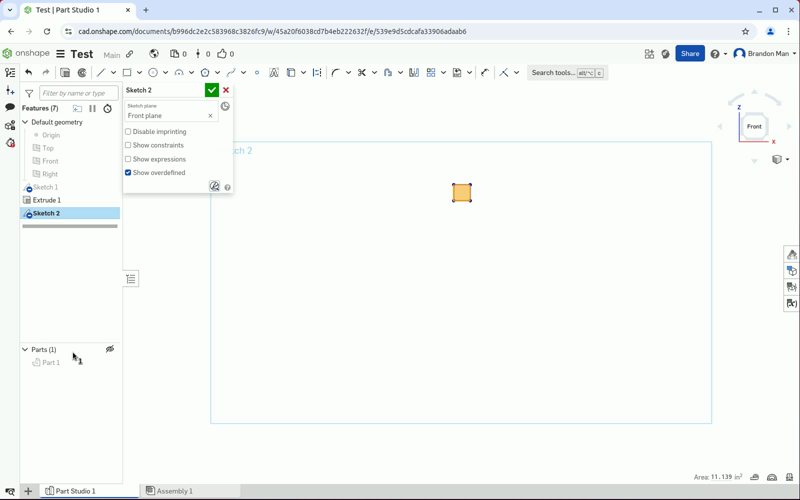
key(shift+y)
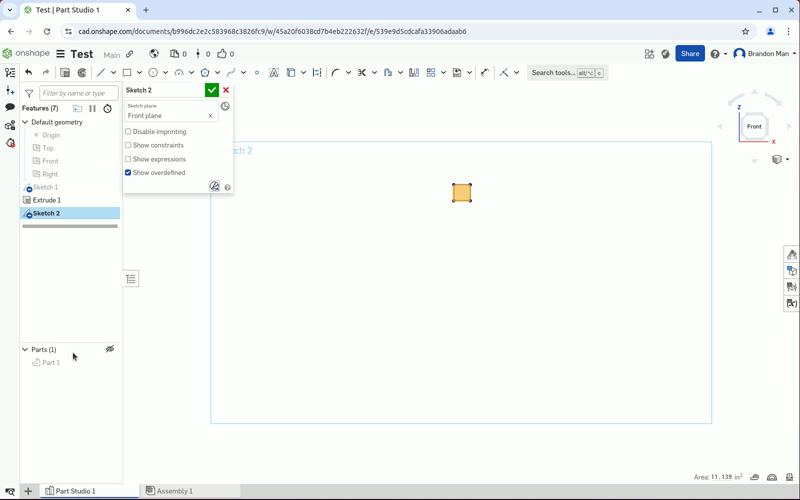
key(shift+e)
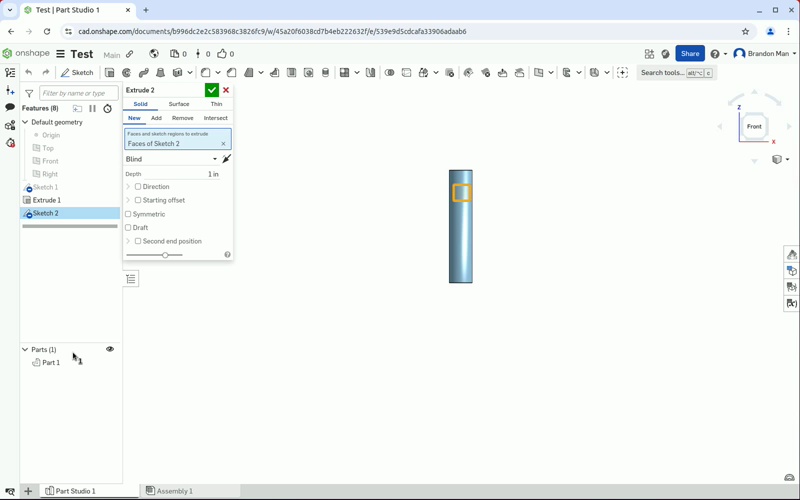
mouse_move(143, 106)
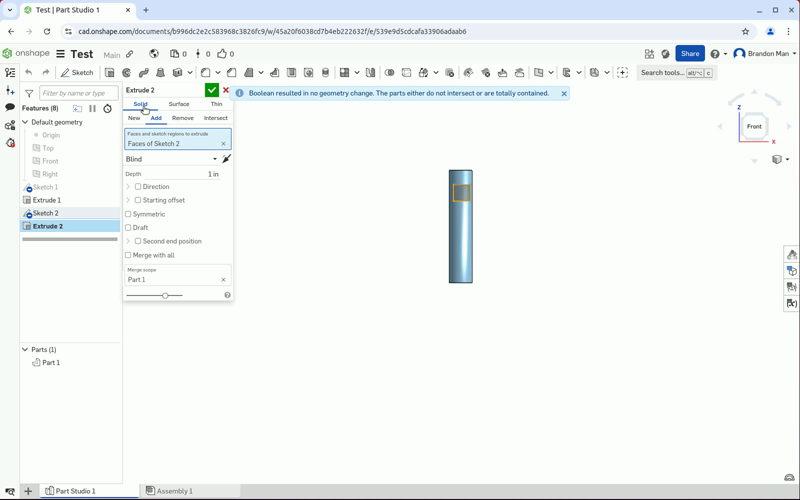
click(143, 106)
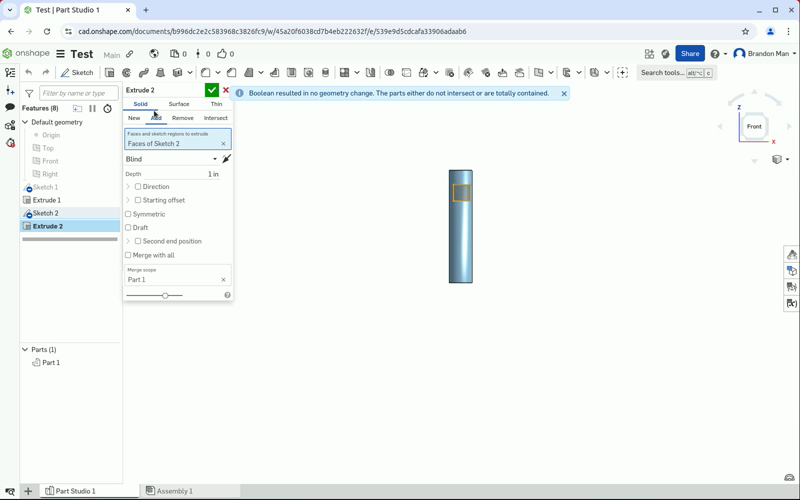
mouse_move(186, 120)
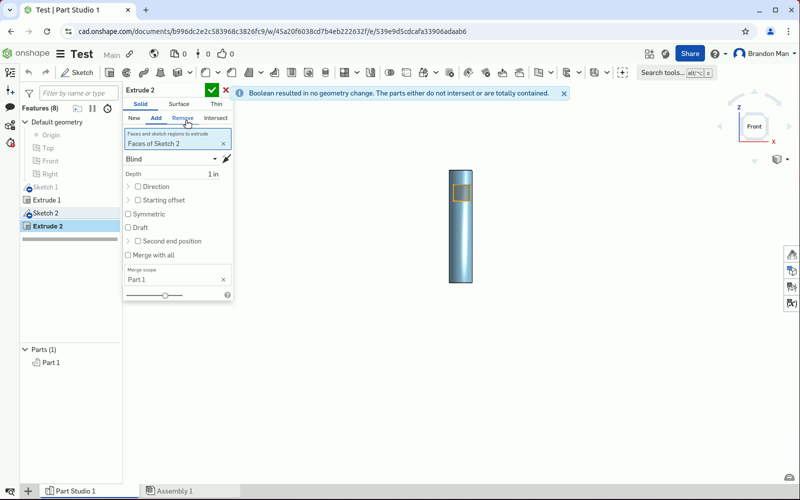
click(186, 120)
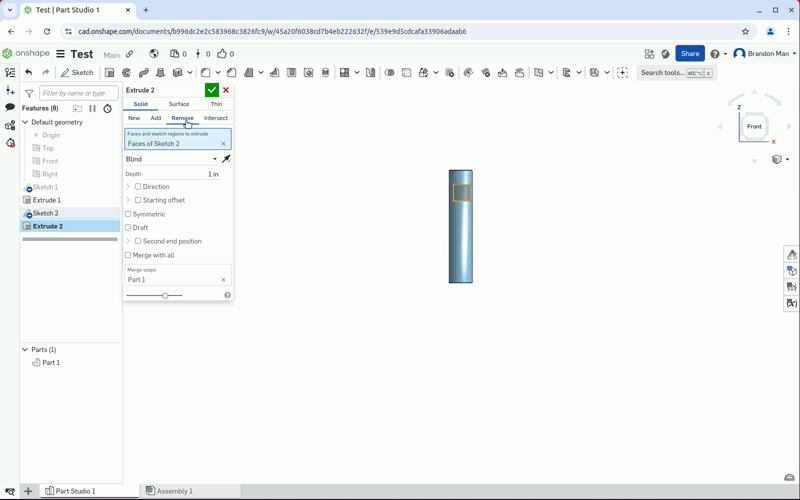
key(tab, 4)
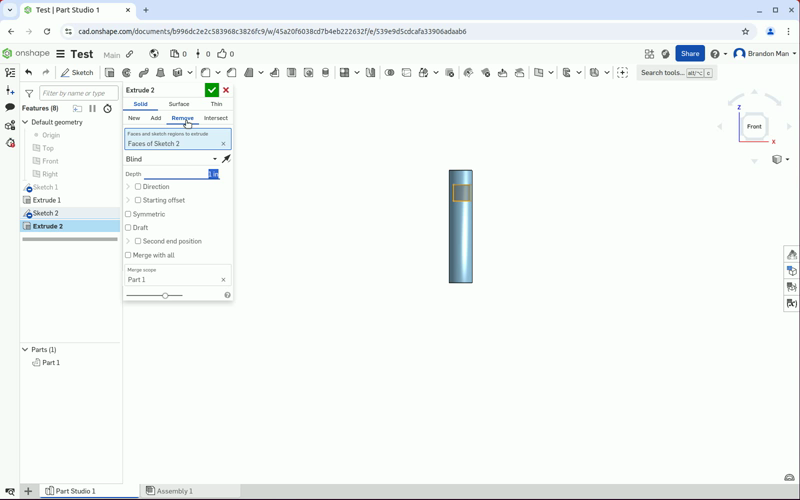
text(-30.81)
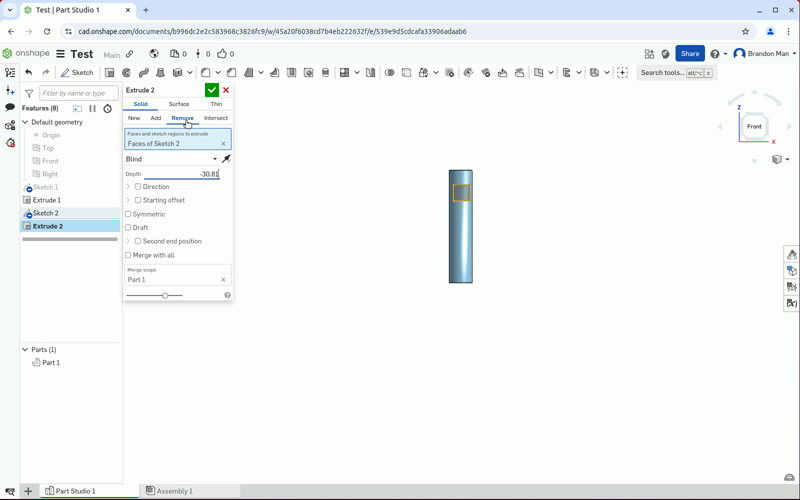
key(tab, 3)
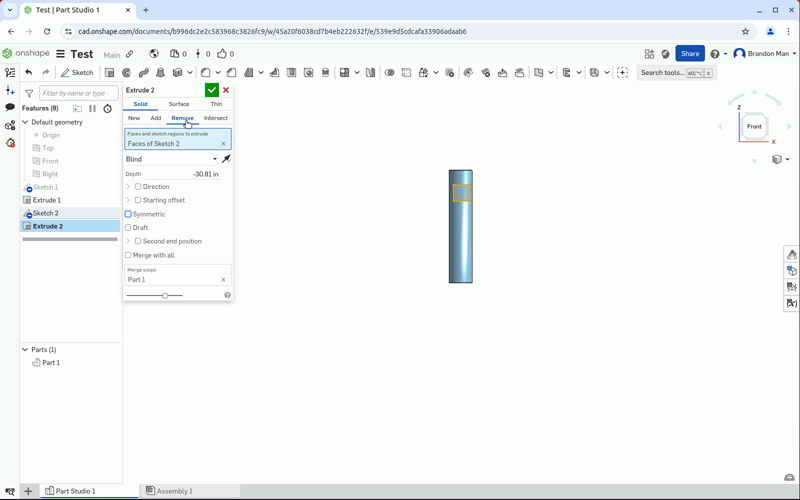
key(space)
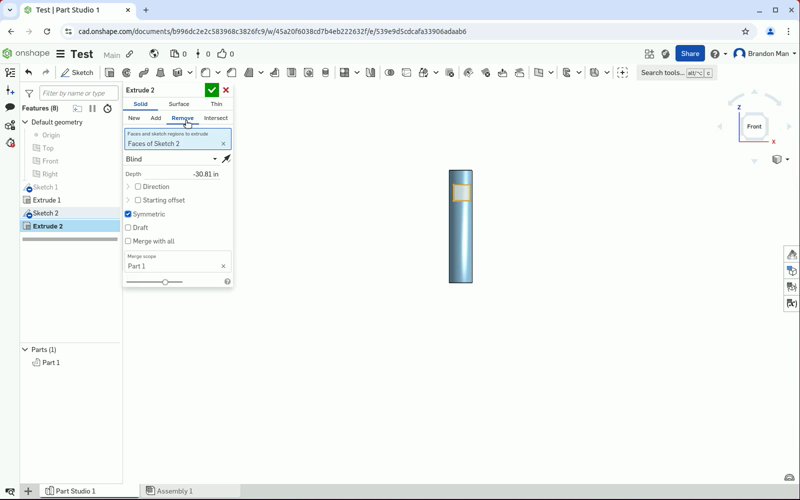
key(tab, 2)
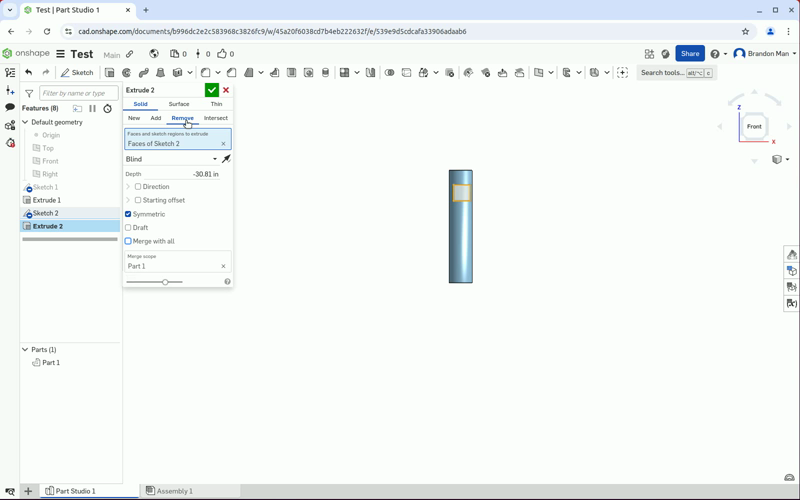
key(space)
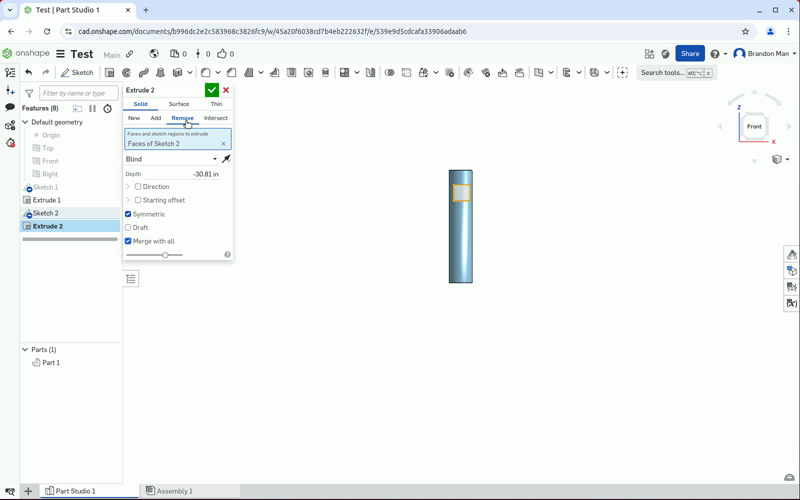
key(enter)
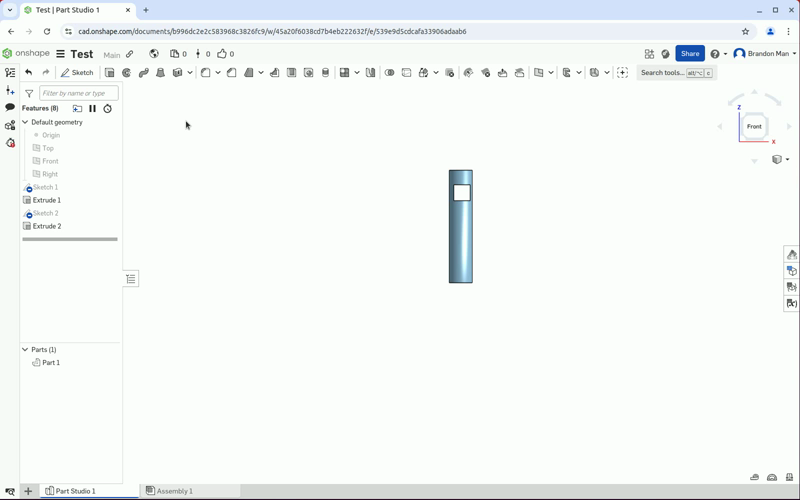
key(shift+h)
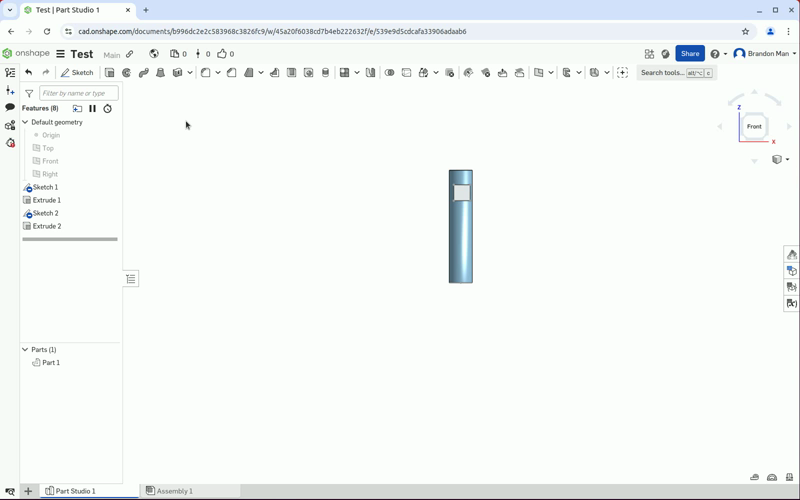
key(shift+h)
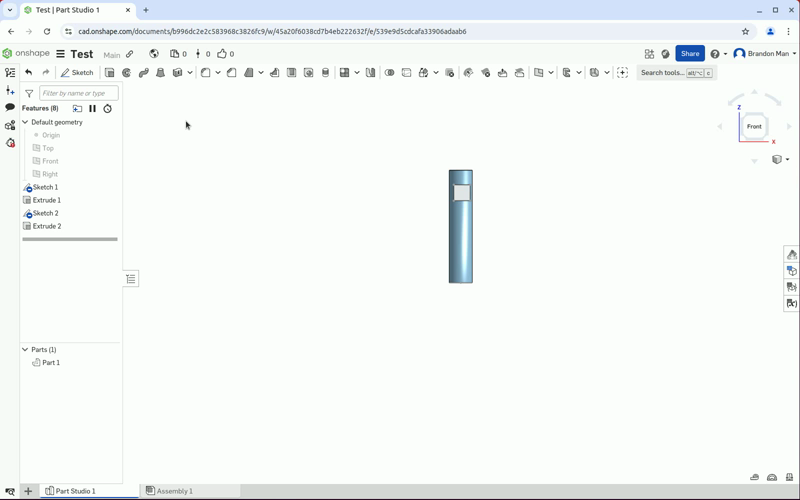
key(shift+7)
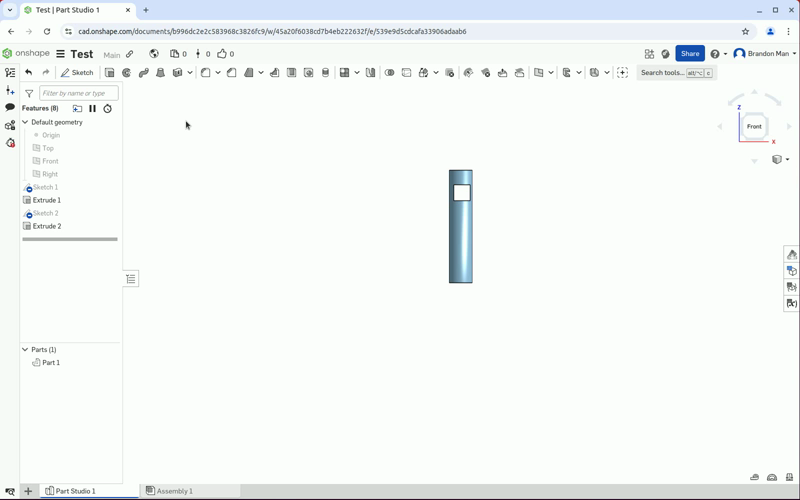
key(left, 2)
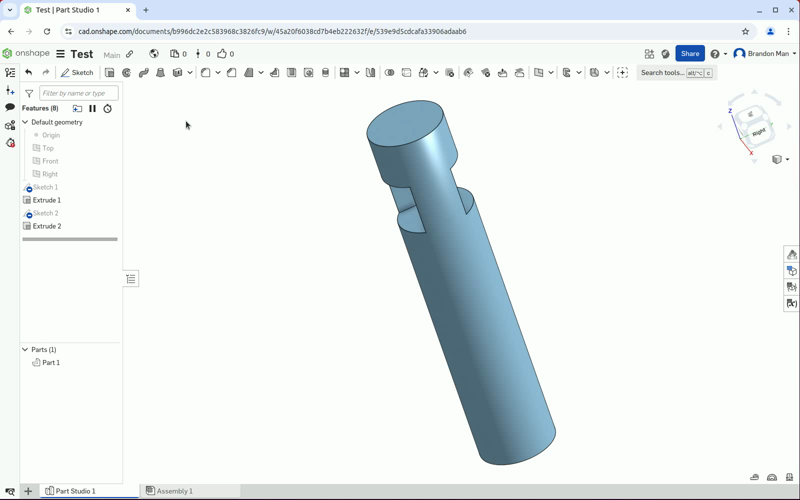
key(down, 2)
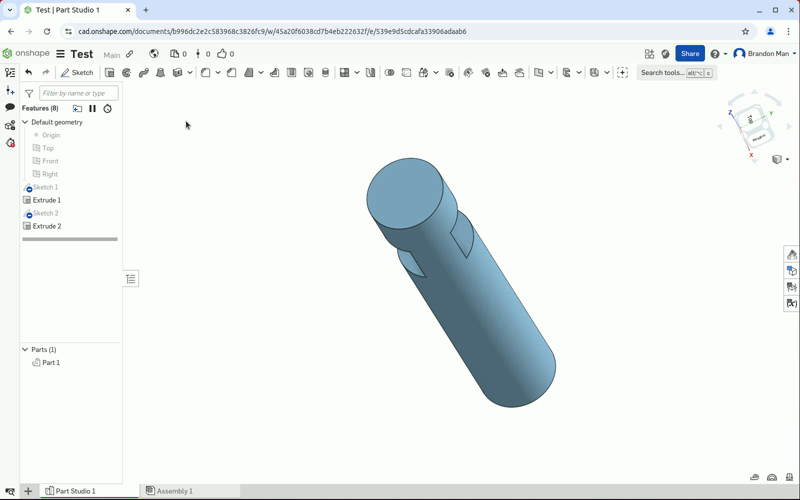
key(up, 2)
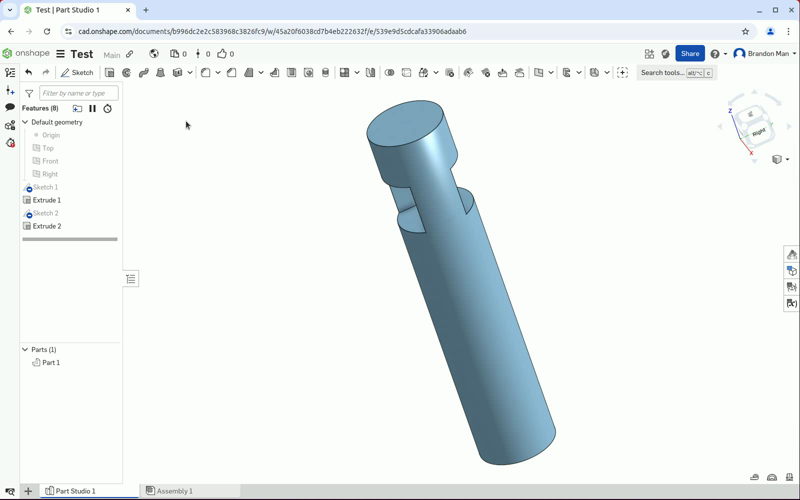
key(right, 2)
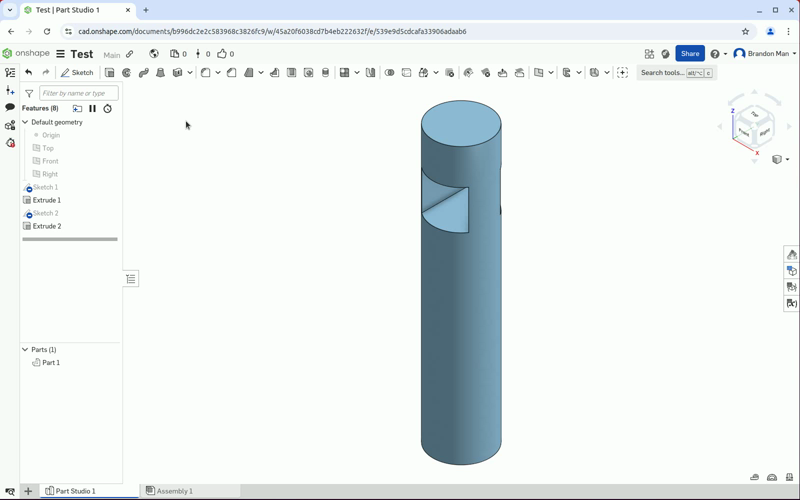
mouse_move(73, 189)
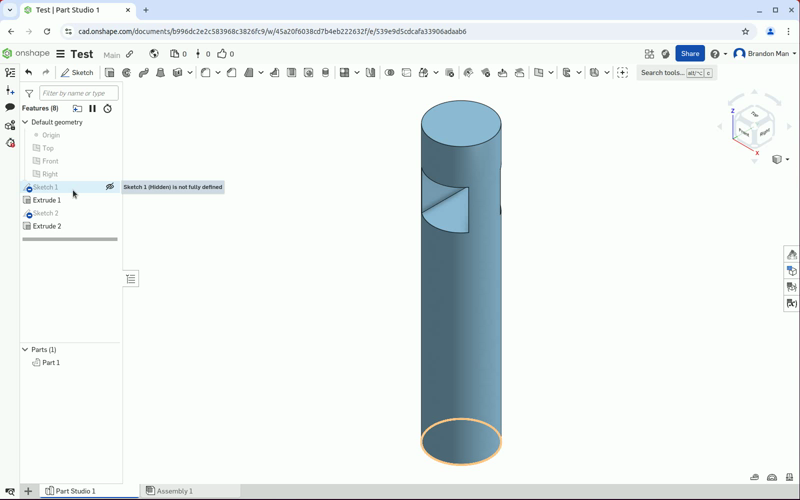
click(73, 189)